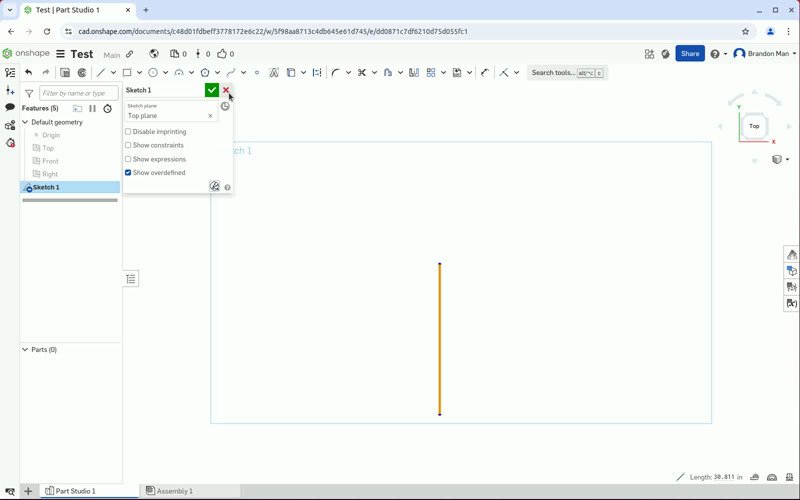
key(shift+h)
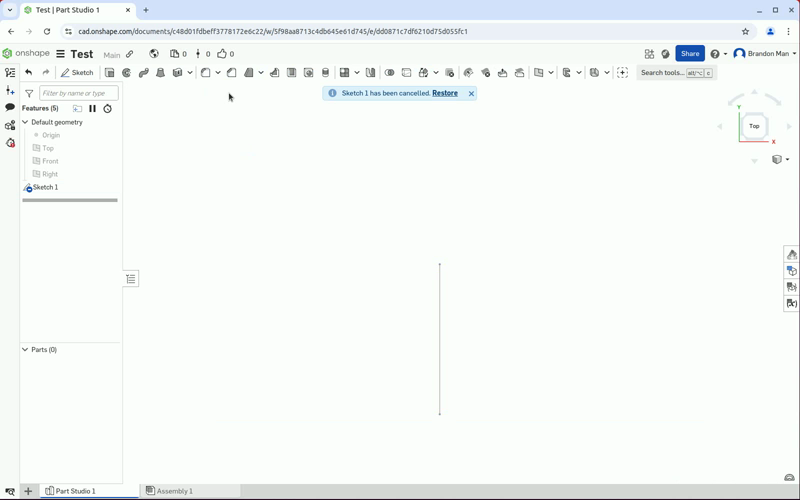
key(shift+s)
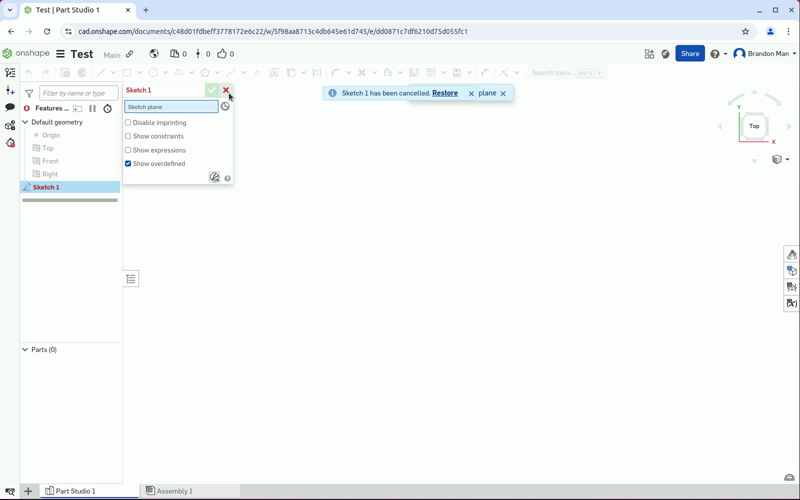
mouse_move(73, 150)
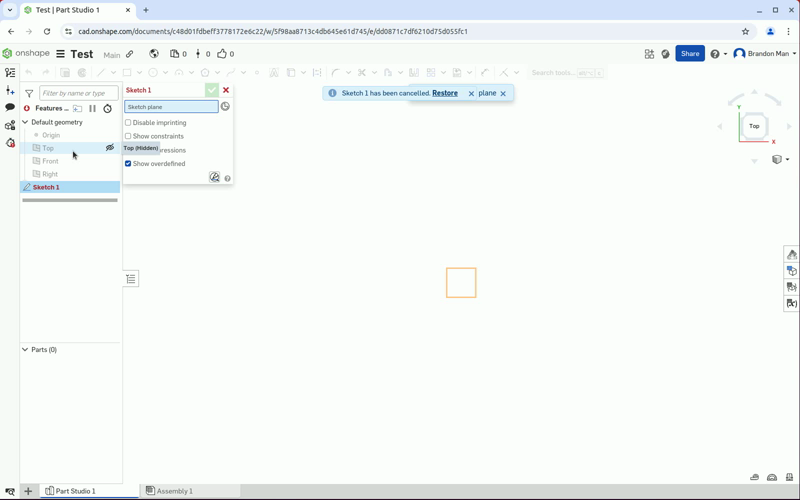
click(73, 150)
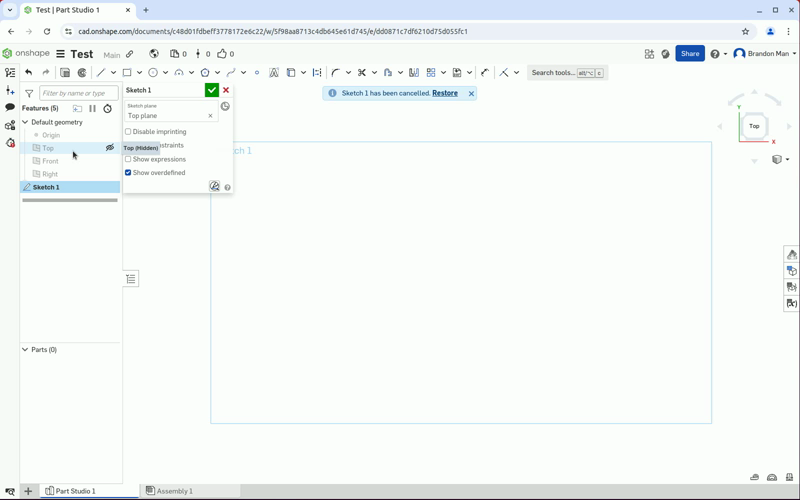
mouse_move(73, 352)
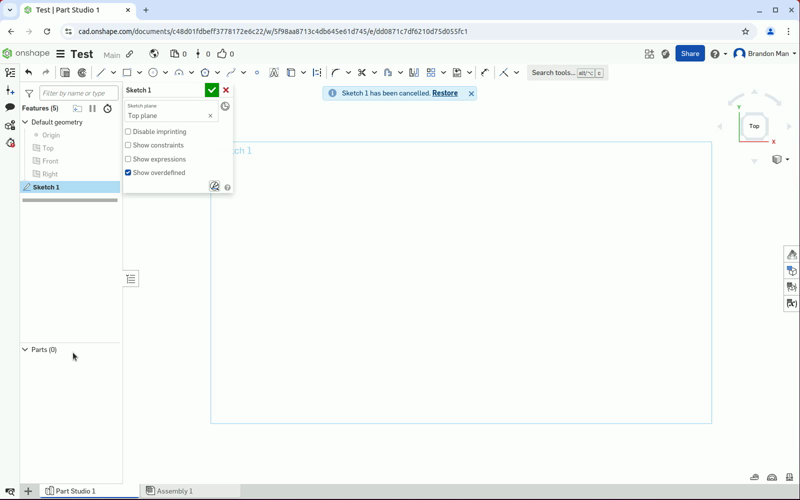
key(y)
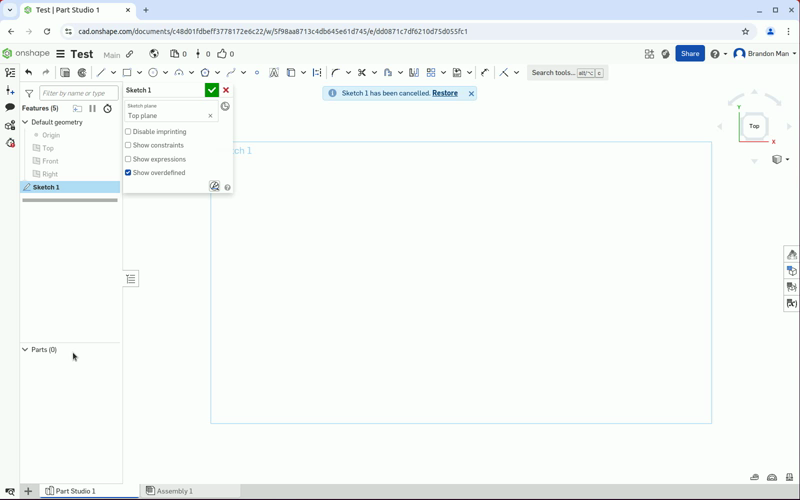
key(l)
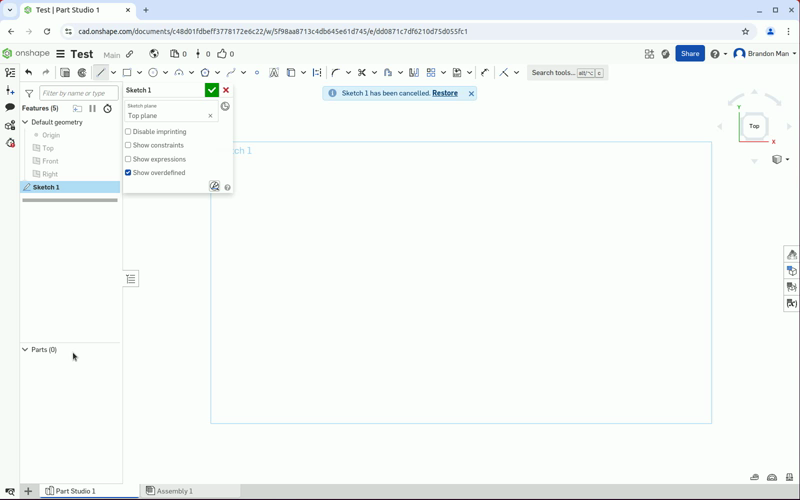
key_down(shift)
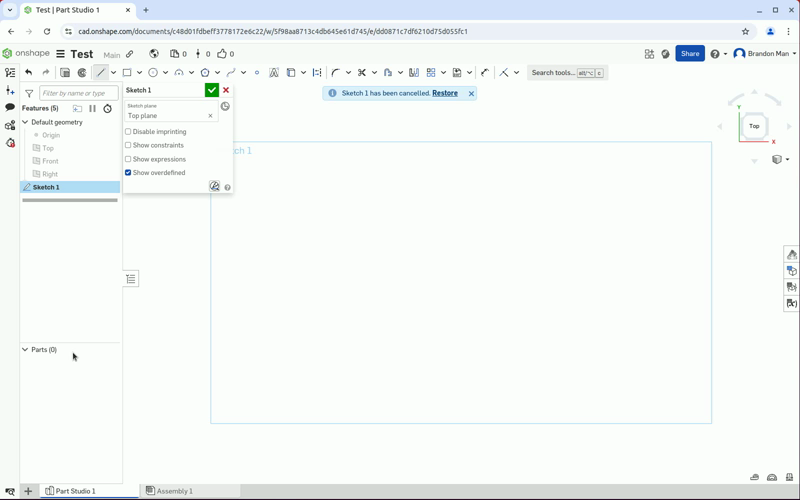
mouse_move(456, 395)
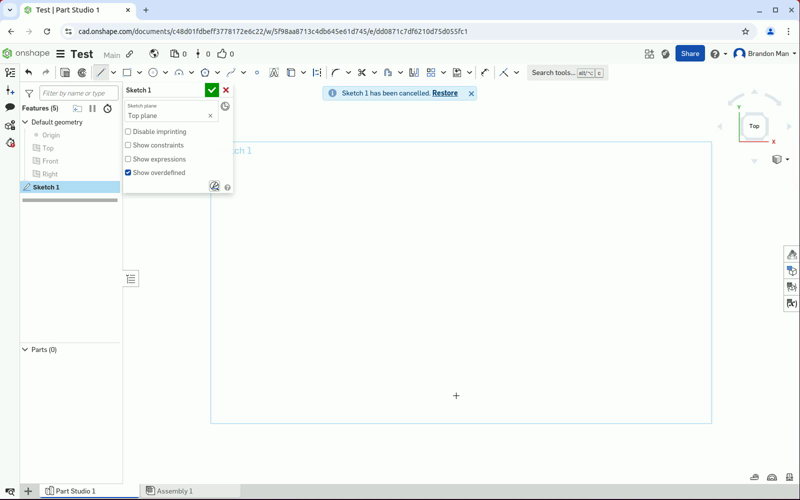
click(456, 395)
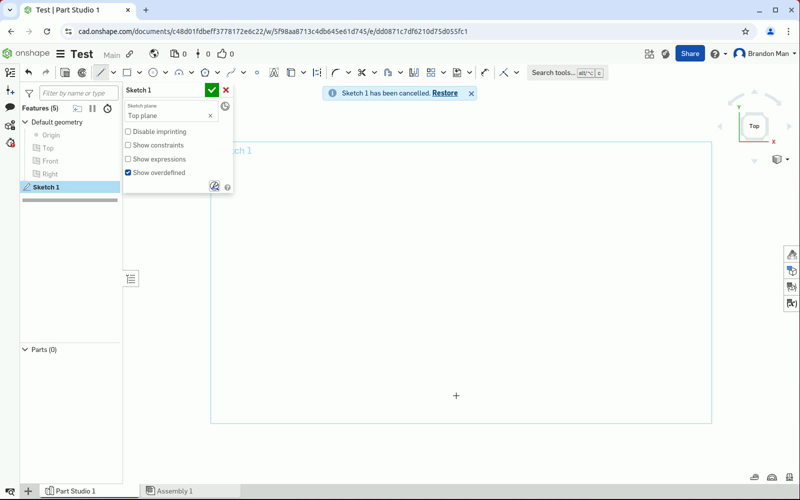
key_up(shift)
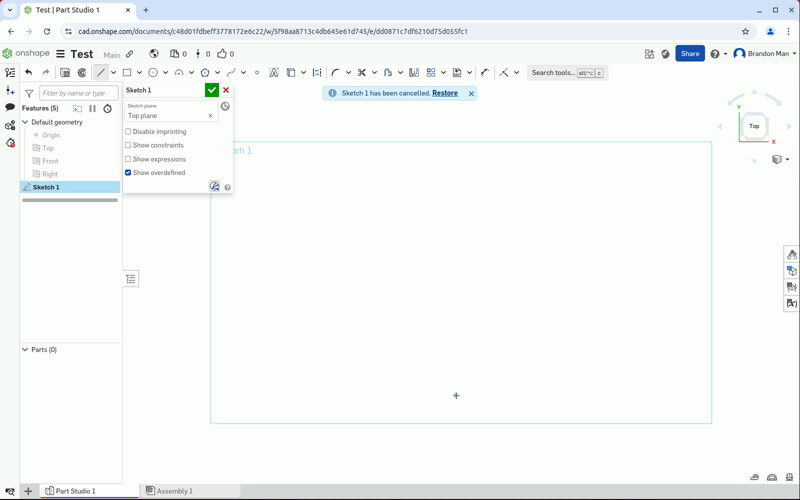
key_down(shift)
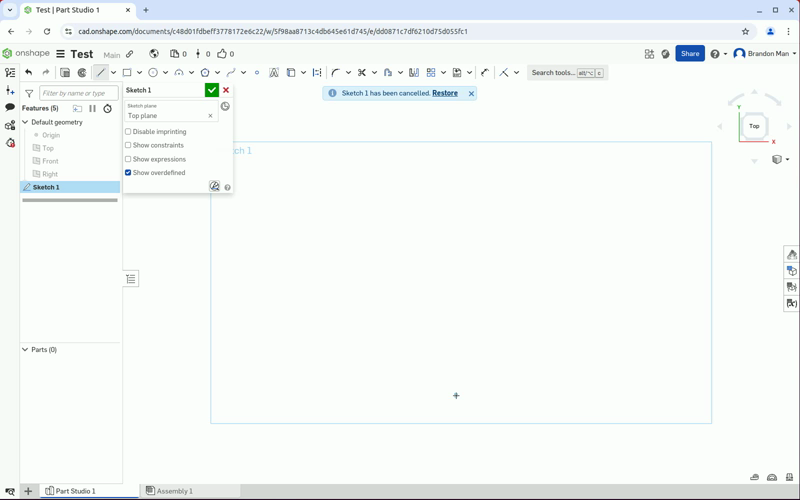
mouse_move(486, 395)
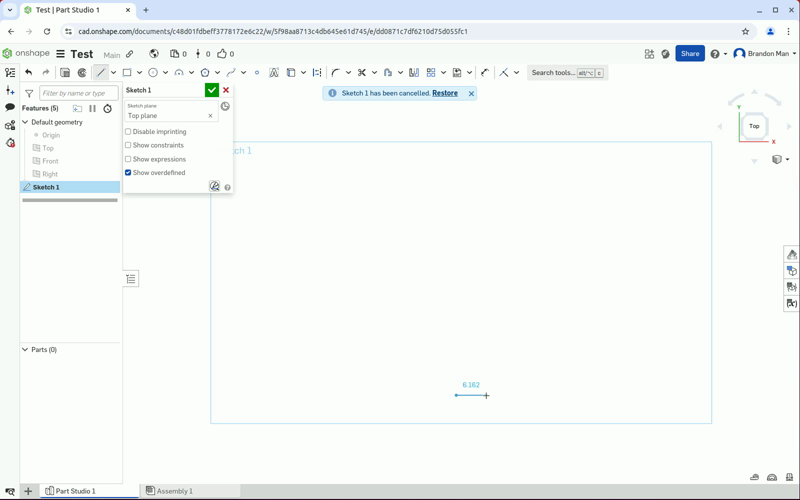
mouse_move(461, 395)
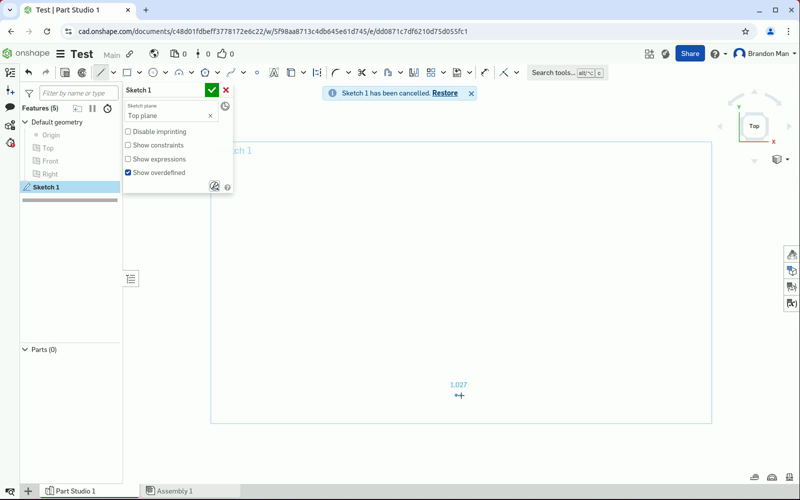
scroll(6)
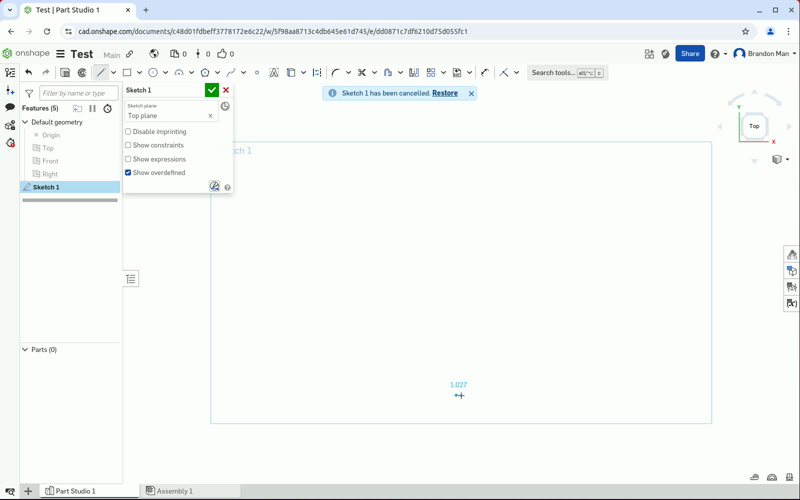
scroll(6)
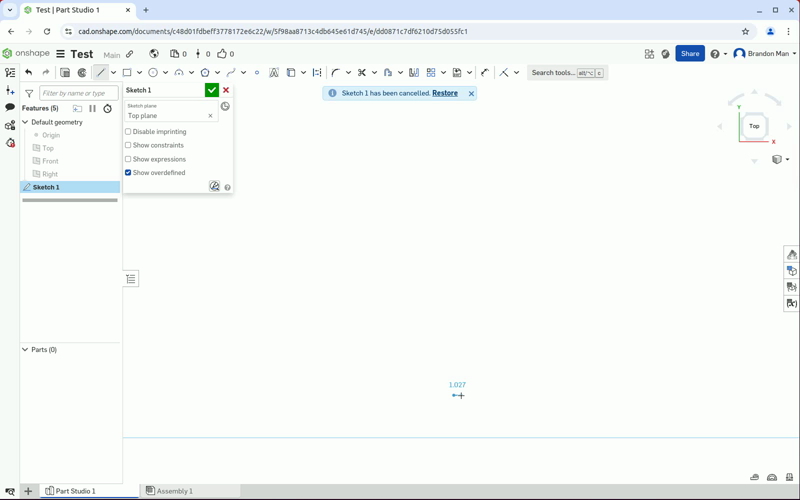
scroll(6)
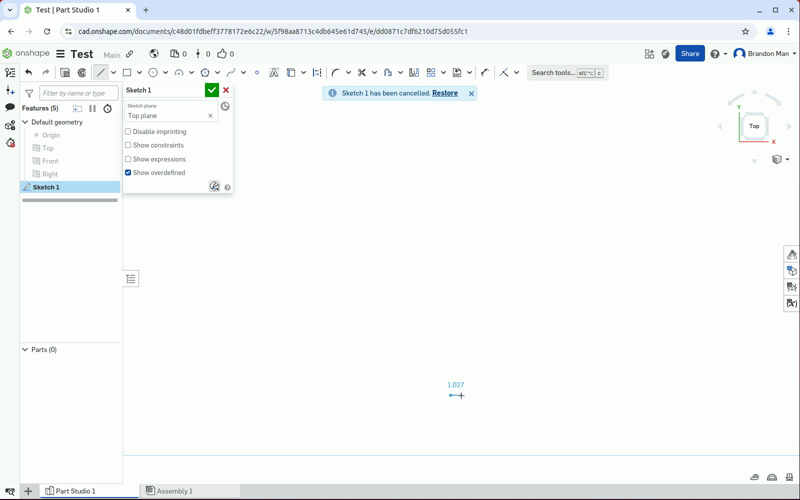
scroll(6)
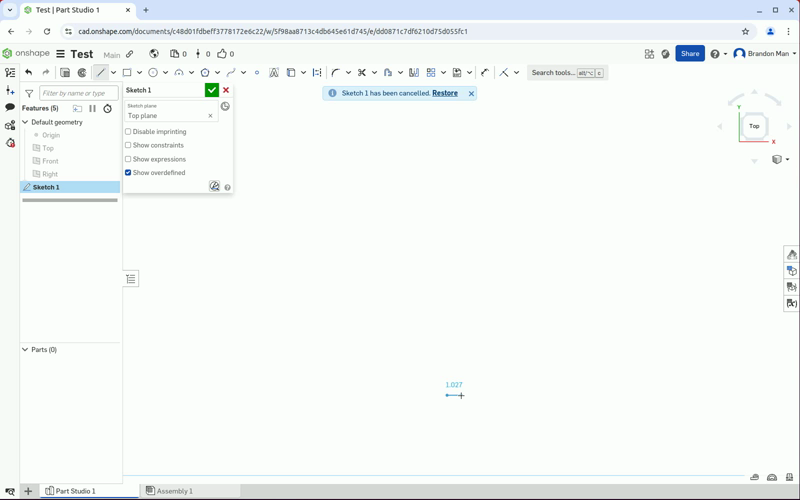
scroll(6)
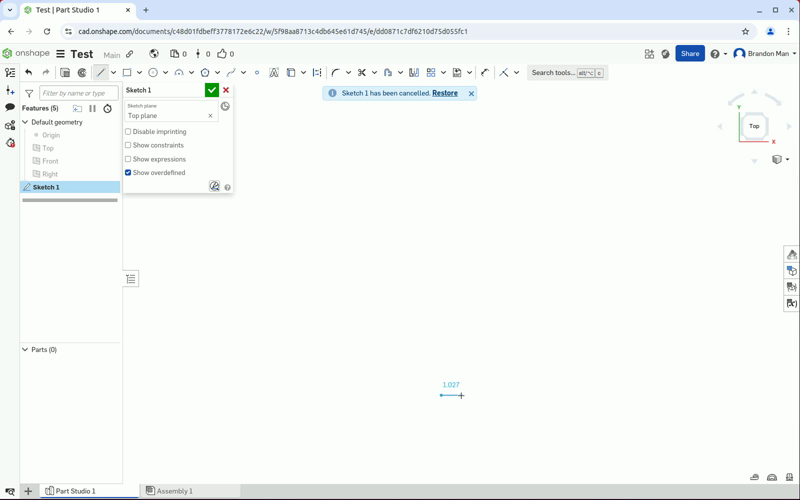
scroll(6)
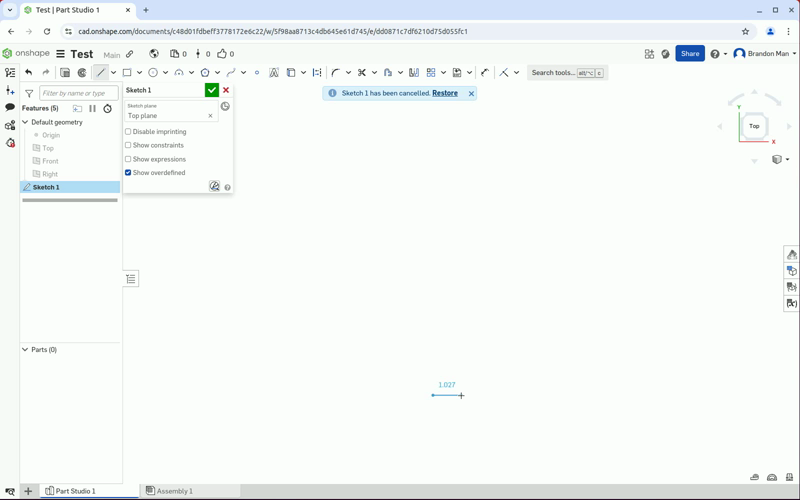
scroll(6)
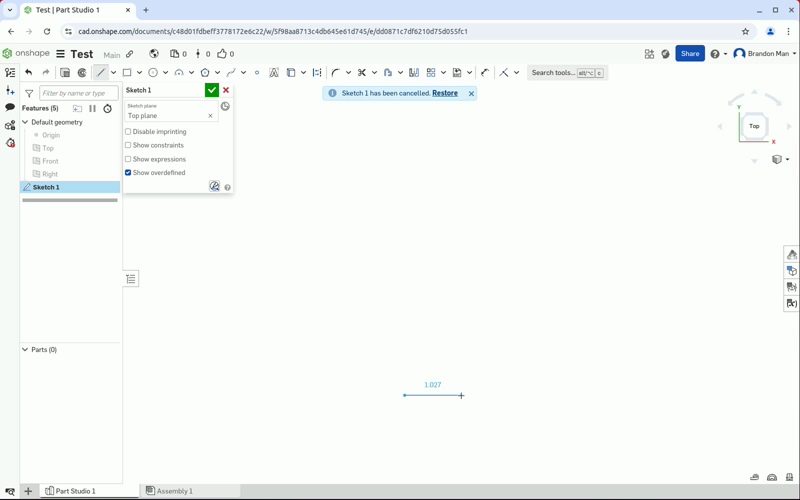
click(461, 395)
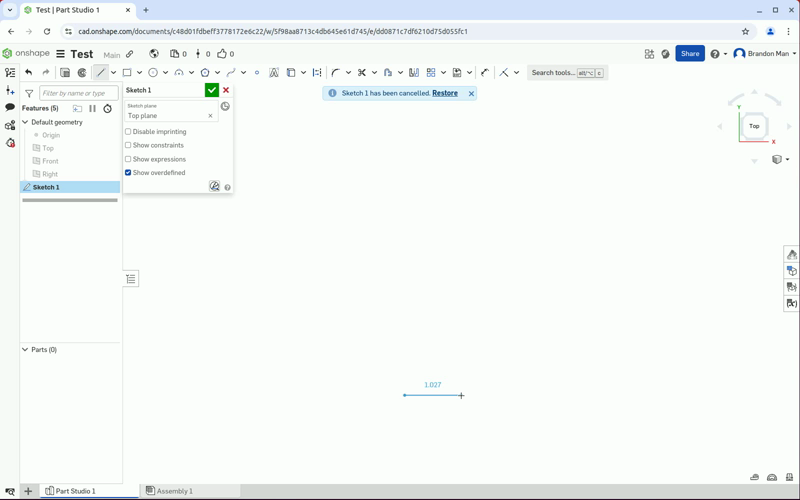
scroll(-6)
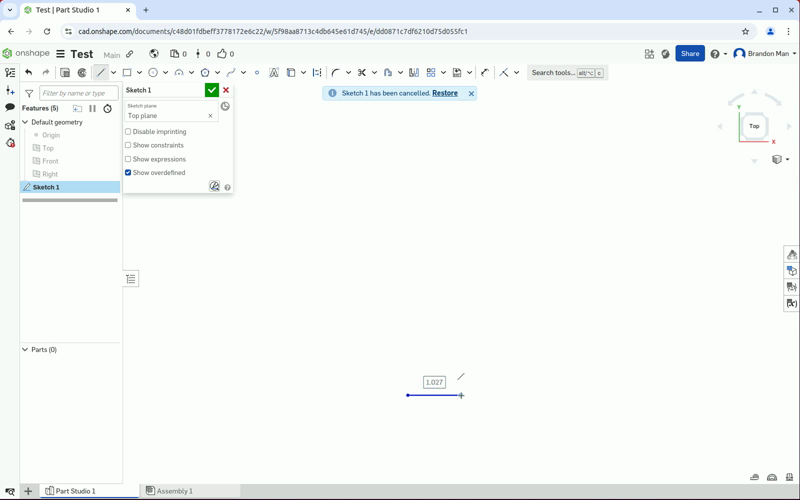
scroll(-6)
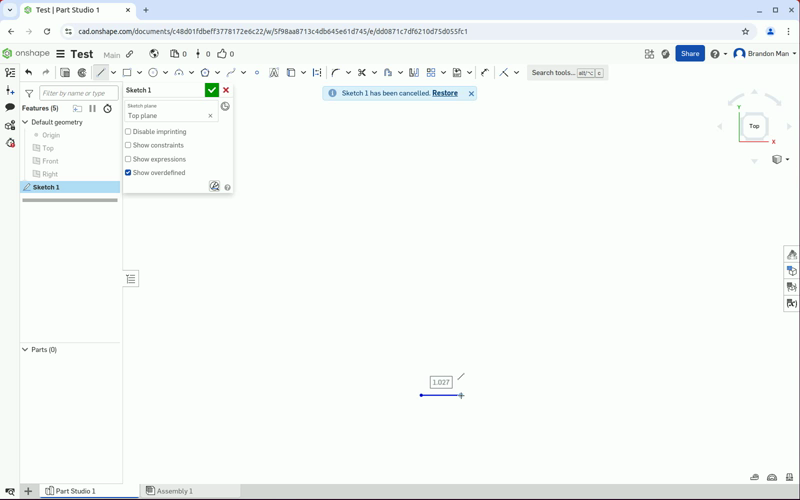
scroll(-6)
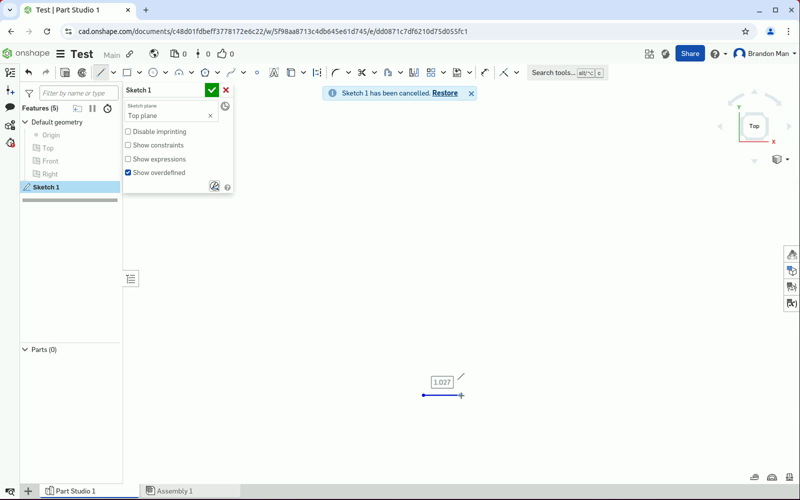
scroll(-6)
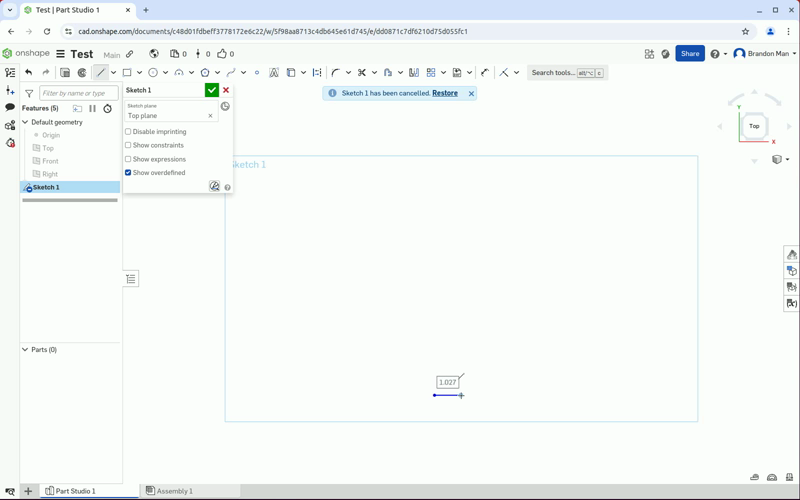
scroll(-6)
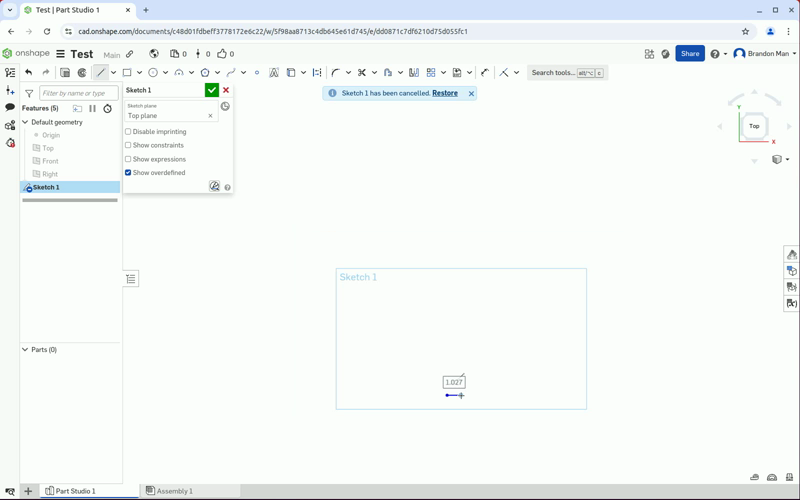
scroll(-6)
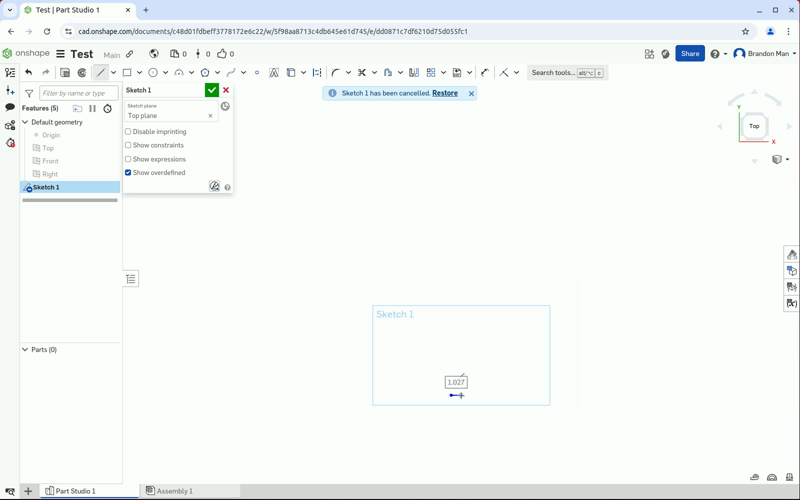
scroll(-6)
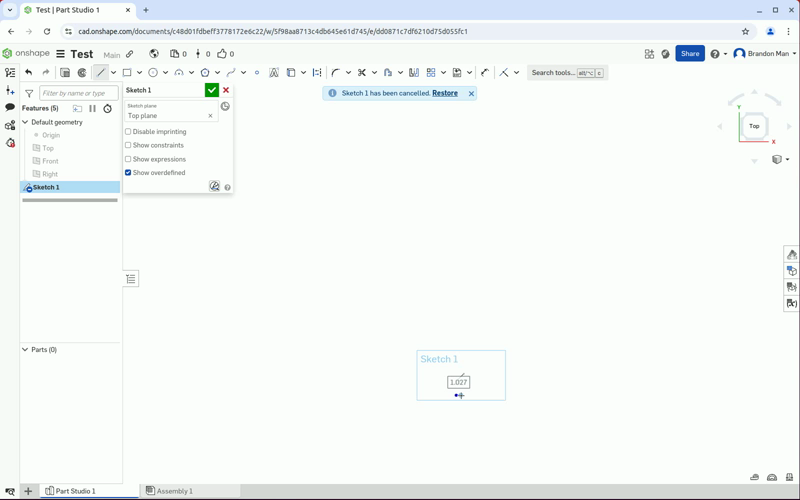
key_up(shift)
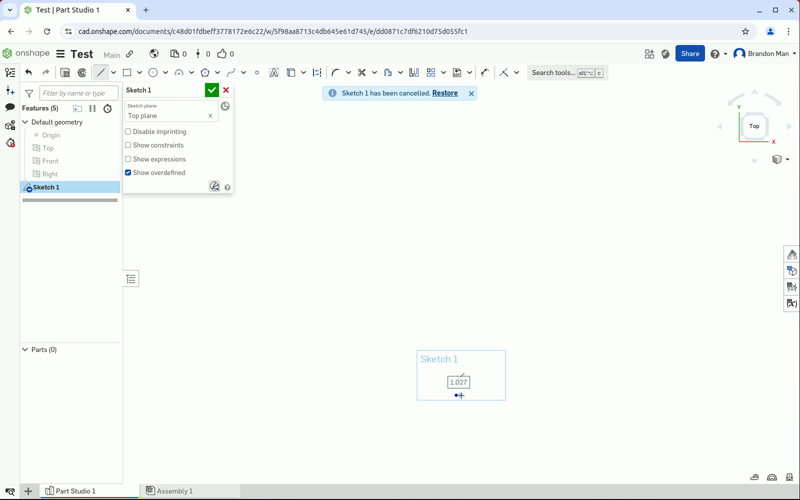
key_down(shift)
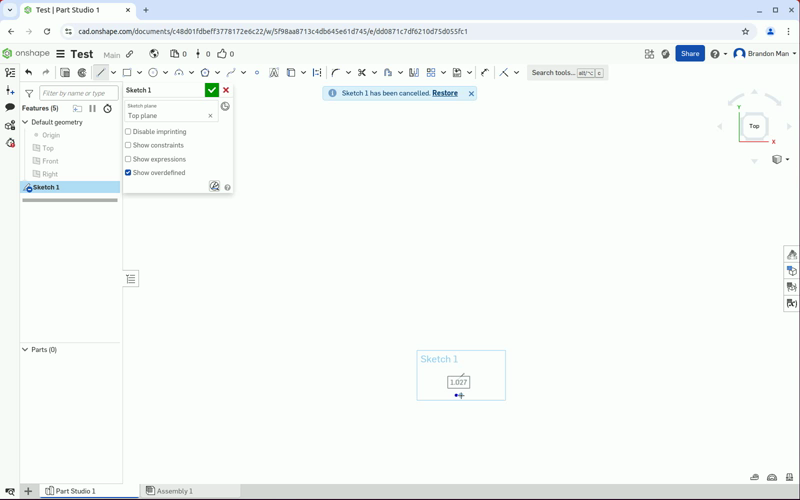
mouse_move(461, 283)
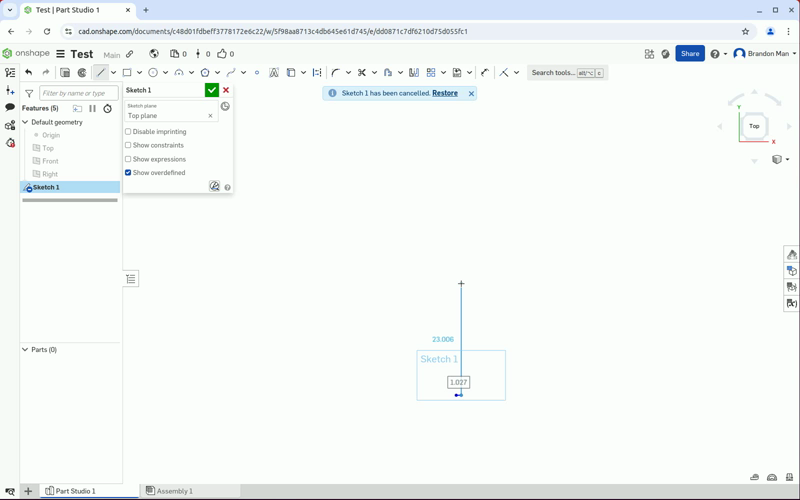
click(461, 283)
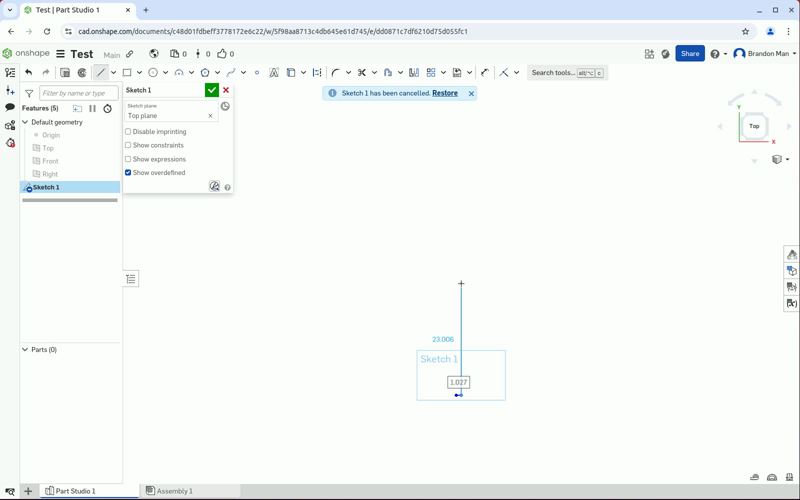
key_up(shift)
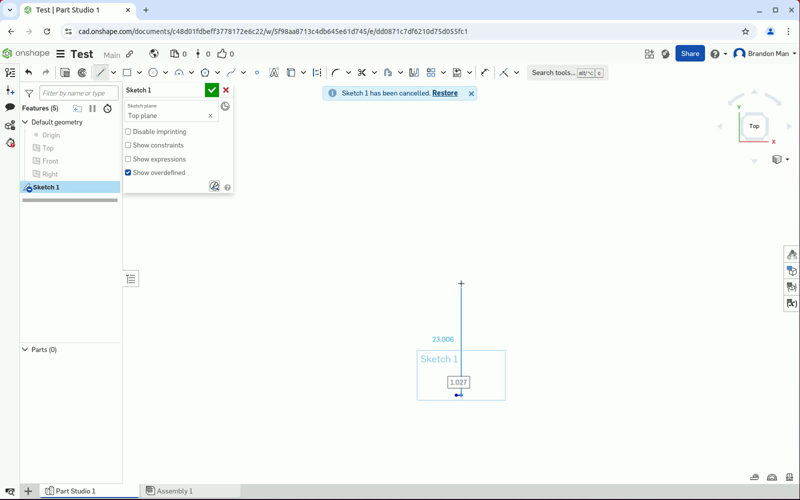
key_down(shift)
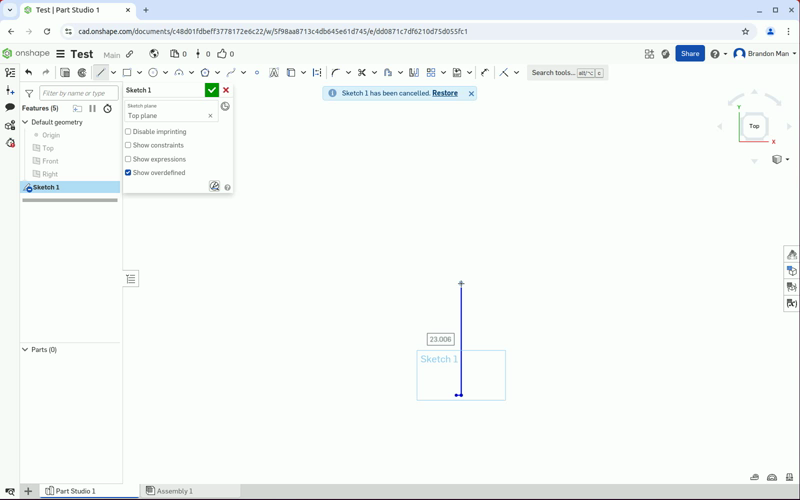
mouse_move(491, 283)
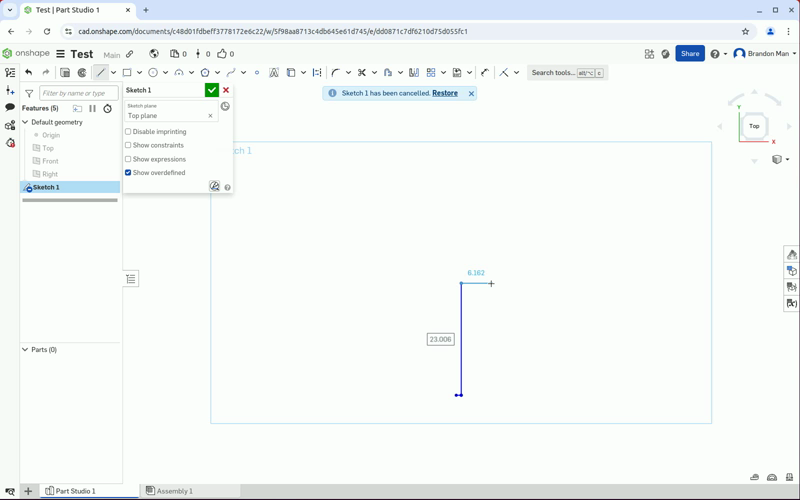
mouse_move(510, 283)
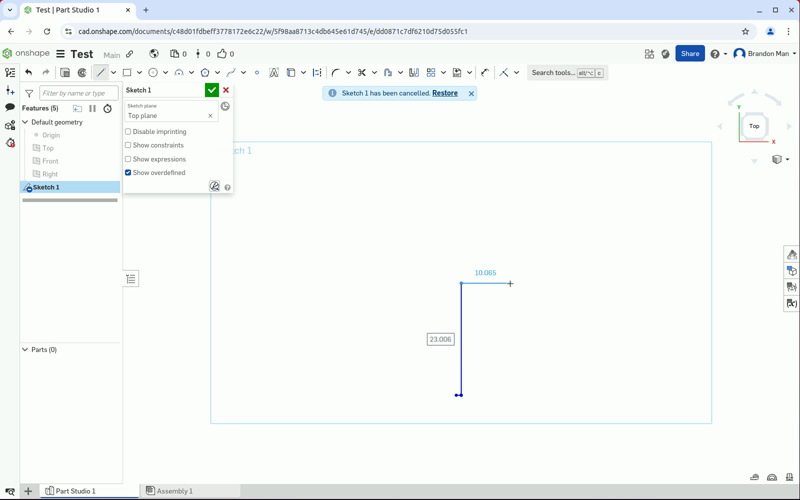
click(510, 283)
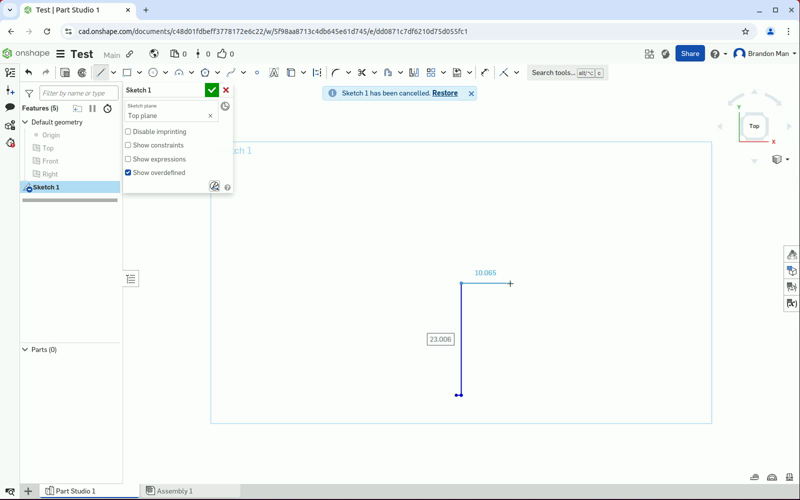
key_up(shift)
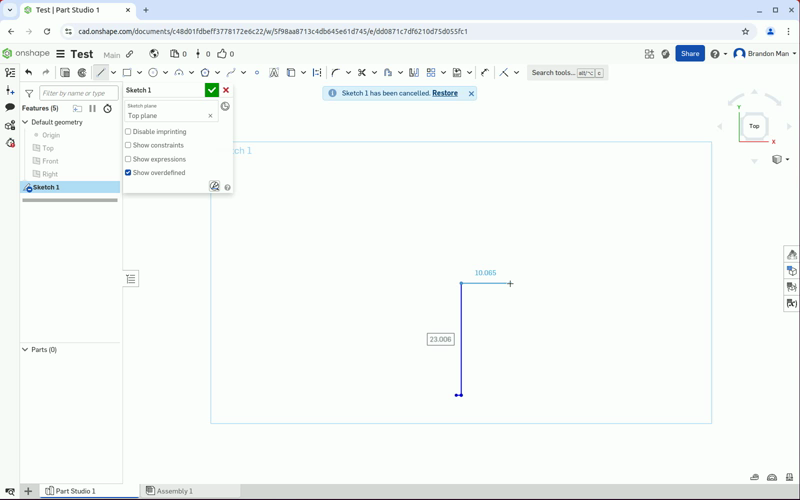
key_down(shift)
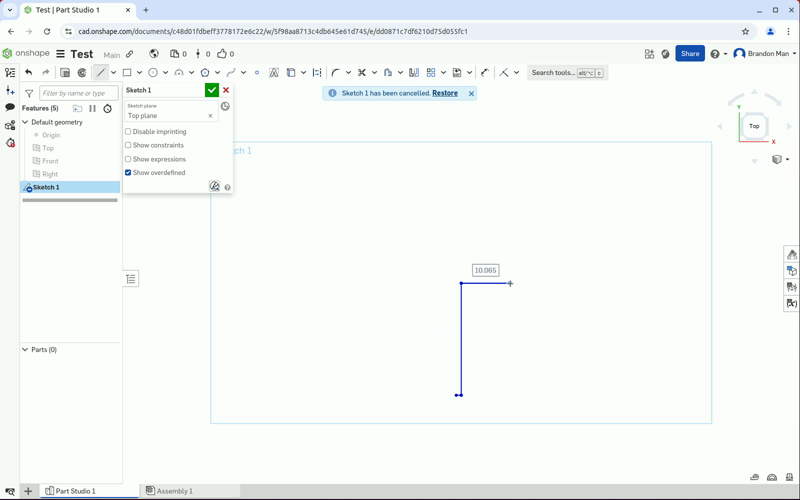
mouse_move(540, 283)
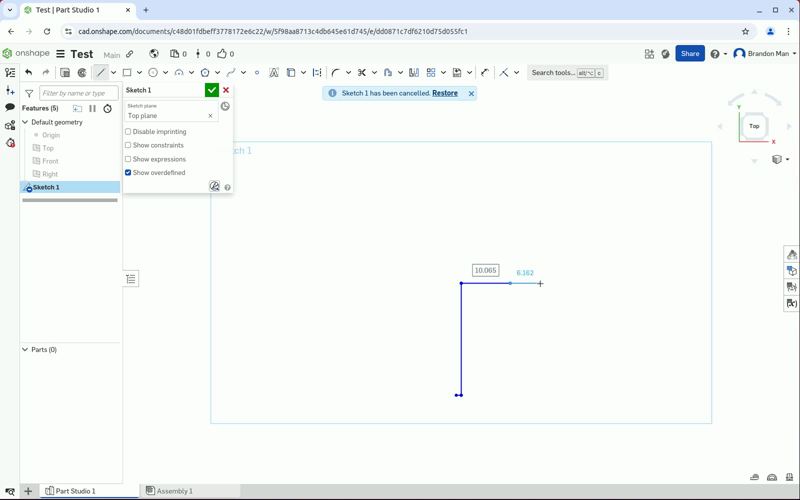
mouse_move(510, 278)
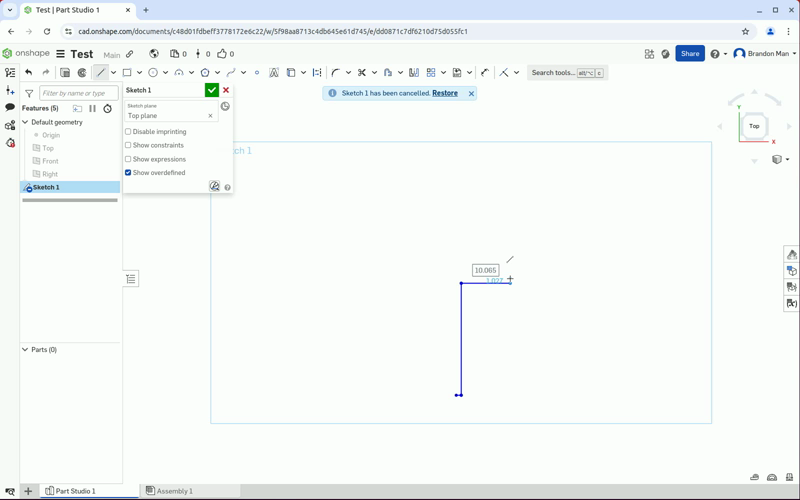
scroll(6)
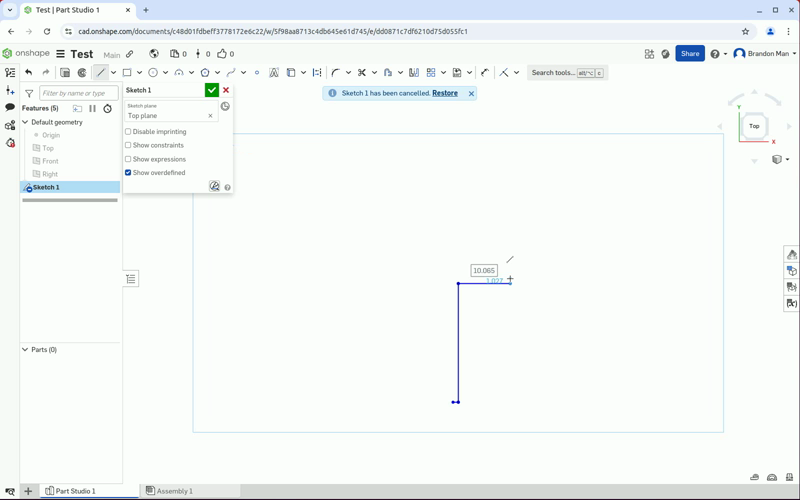
scroll(6)
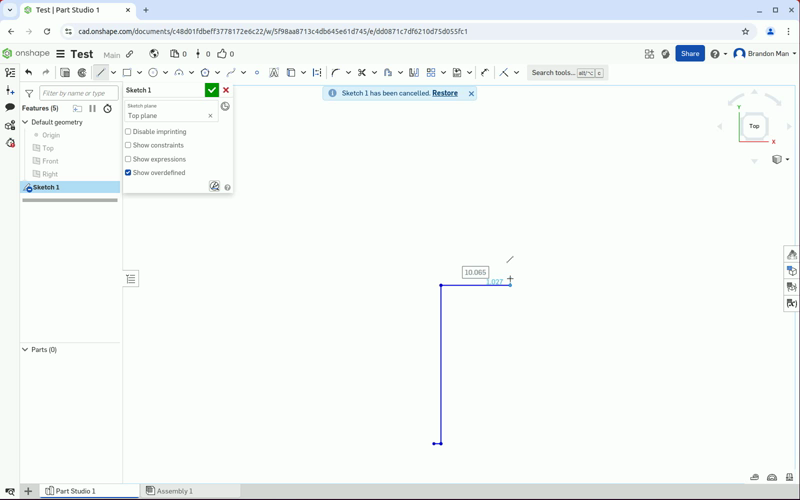
scroll(6)
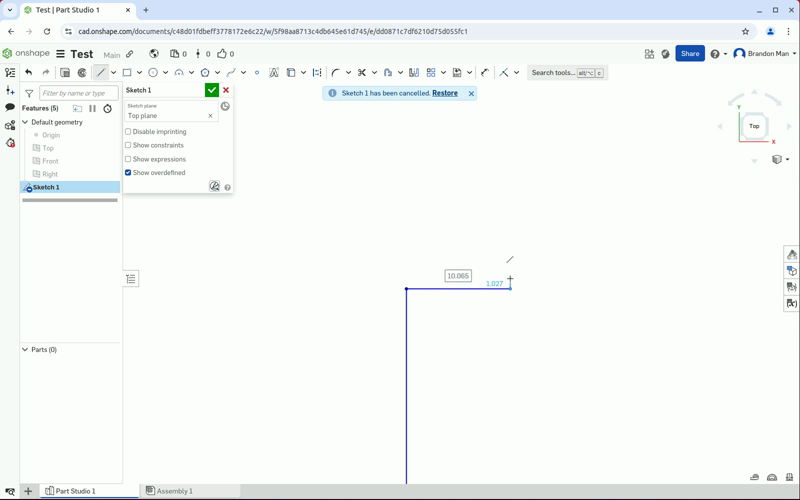
scroll(6)
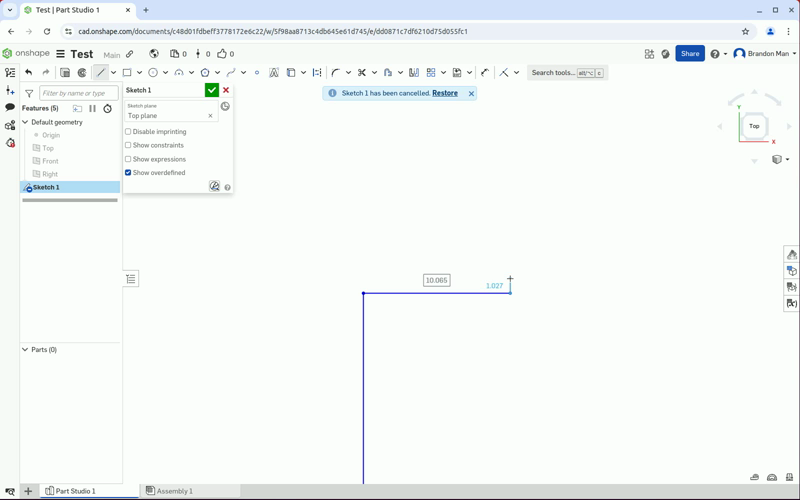
scroll(6)
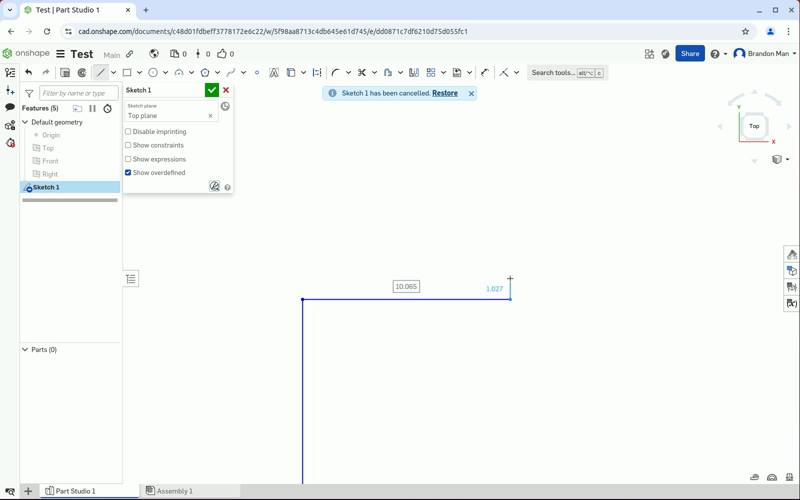
scroll(6)
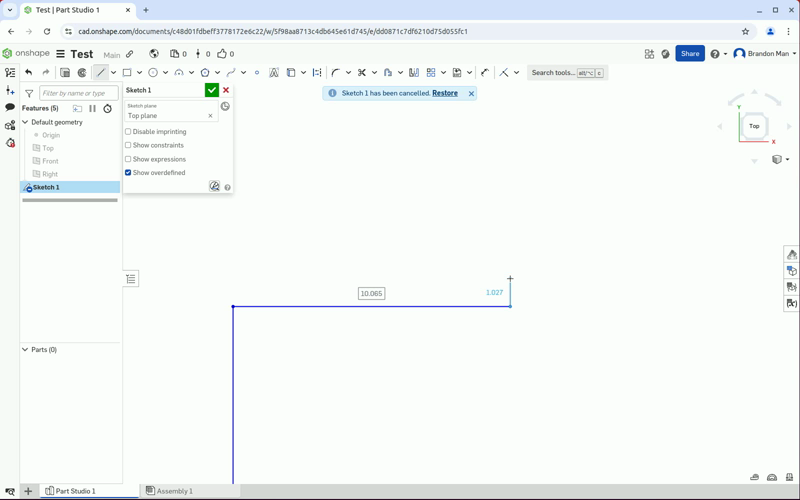
scroll(6)
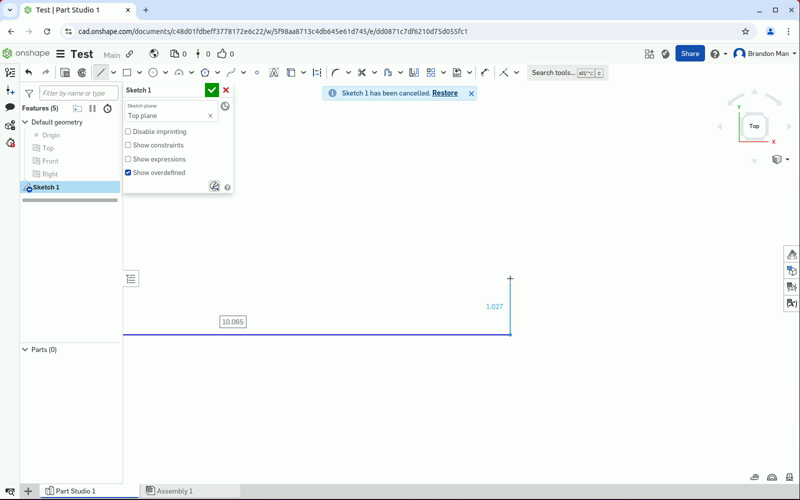
click(510, 278)
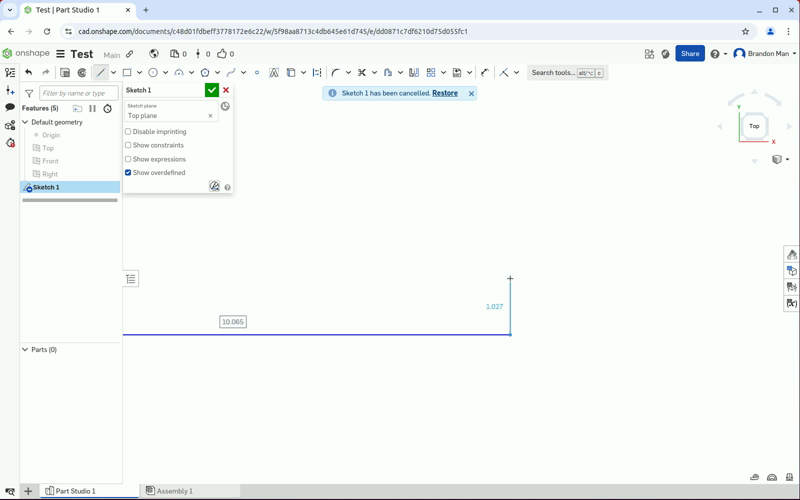
scroll(-6)
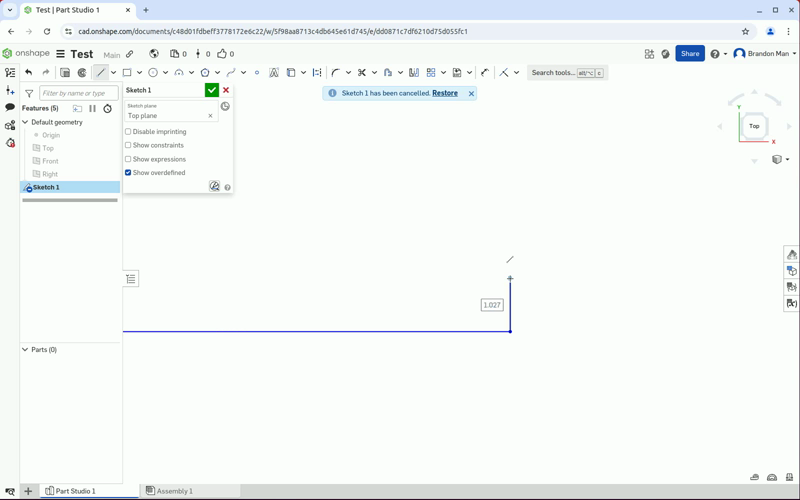
scroll(-6)
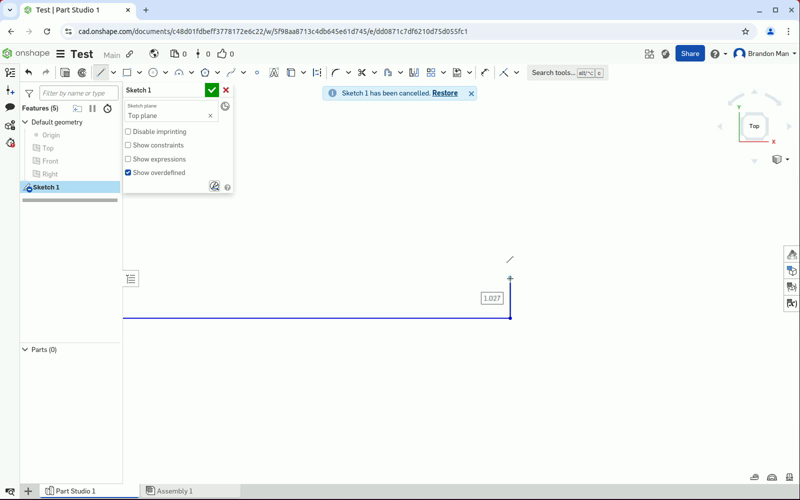
scroll(-6)
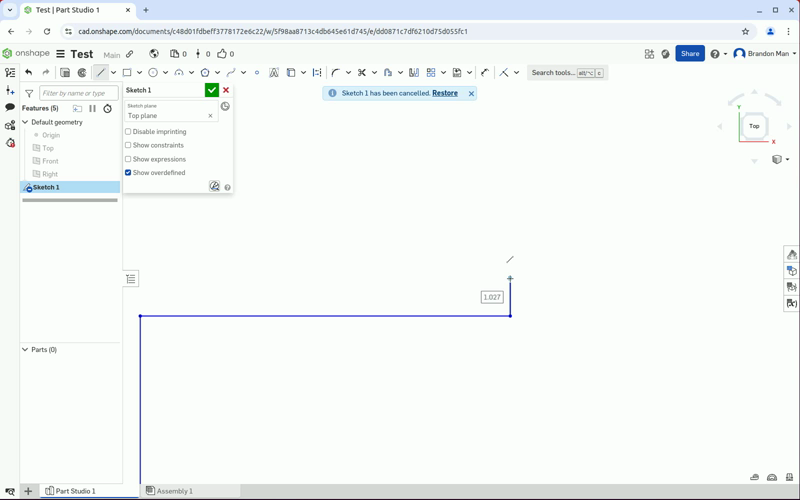
scroll(-6)
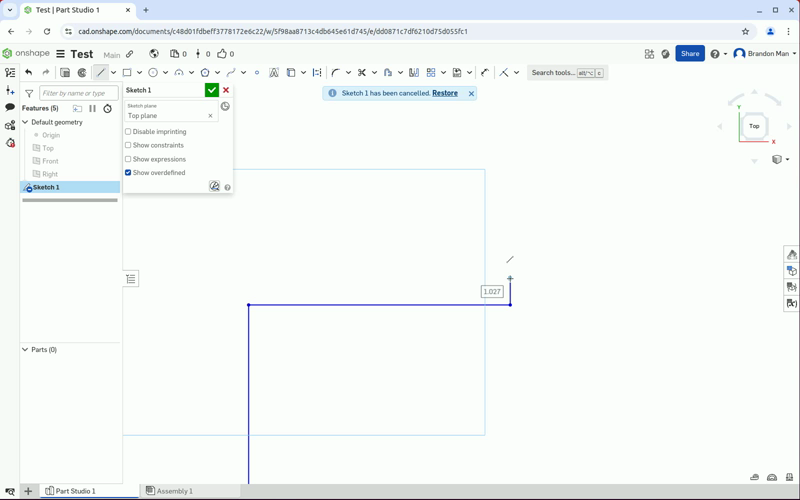
scroll(-6)
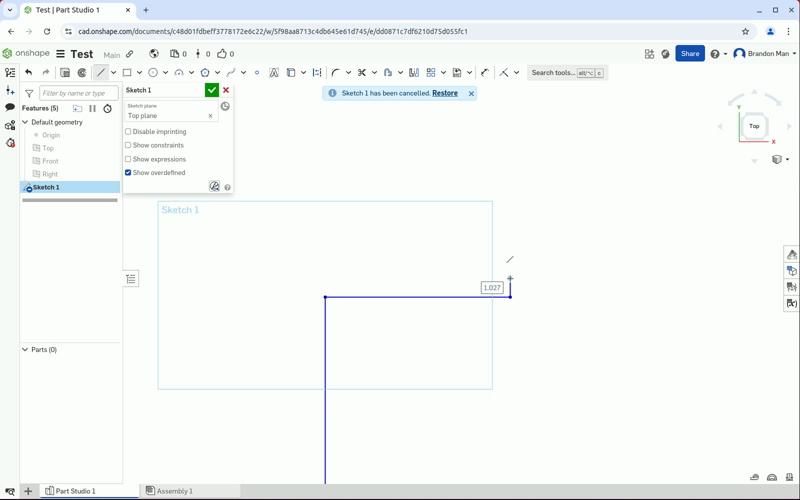
scroll(-6)
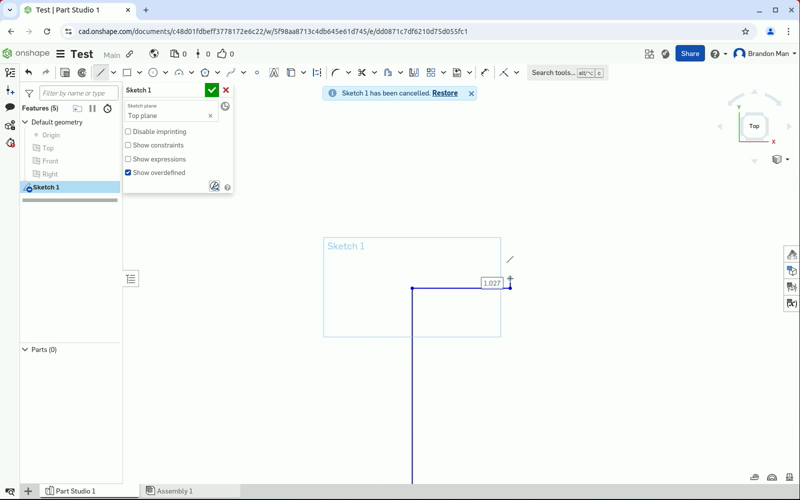
scroll(-6)
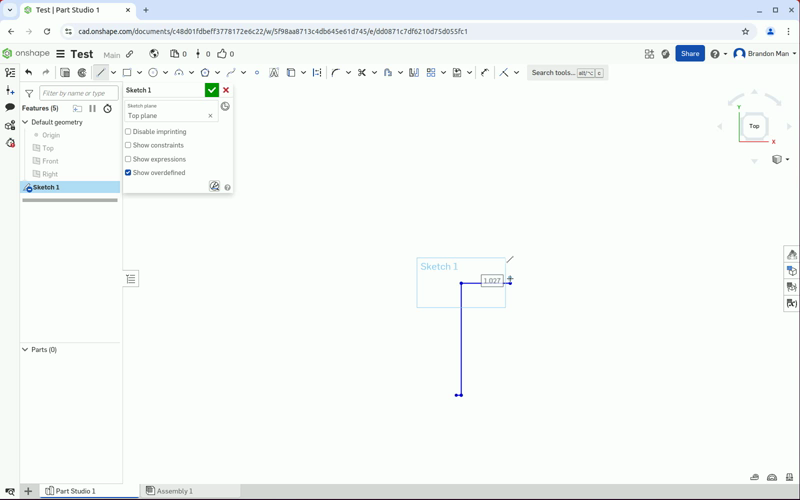
key_up(shift)
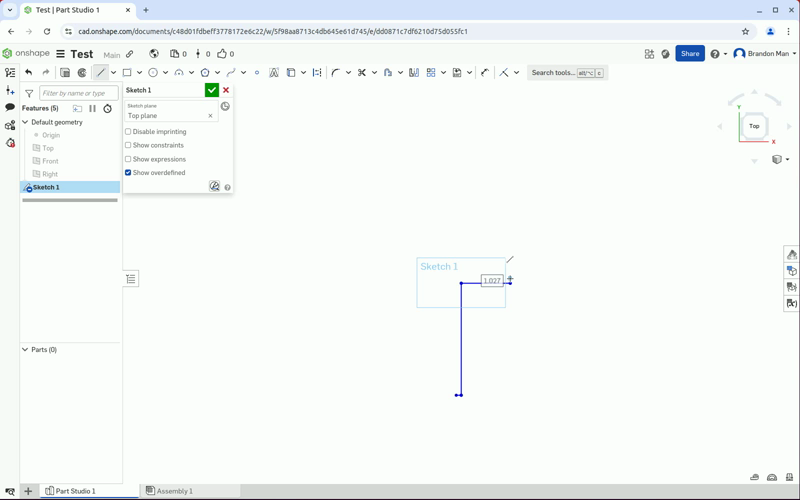
key_down(shift)
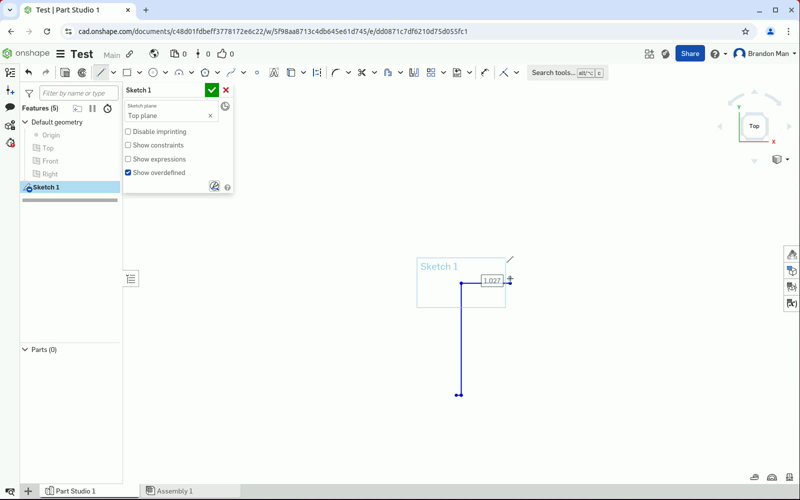
mouse_move(540, 278)
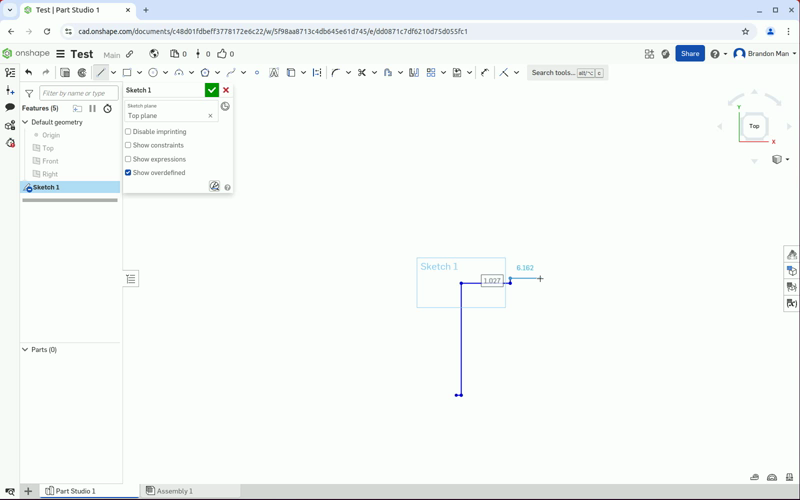
mouse_move(456, 278)
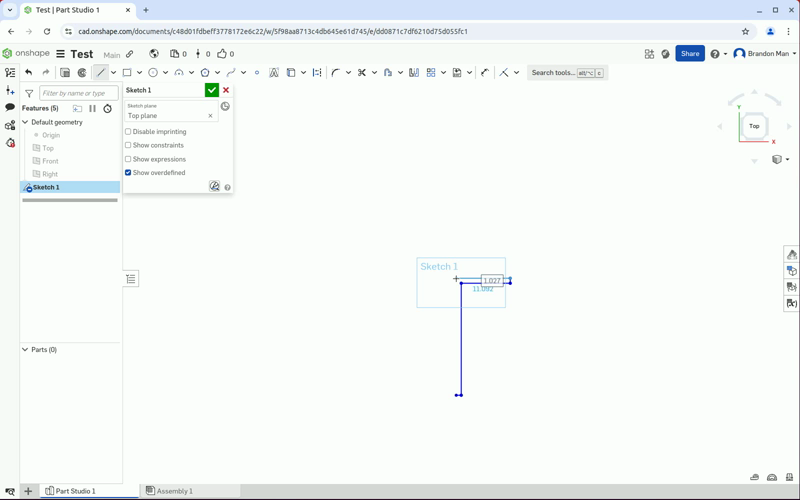
click(456, 278)
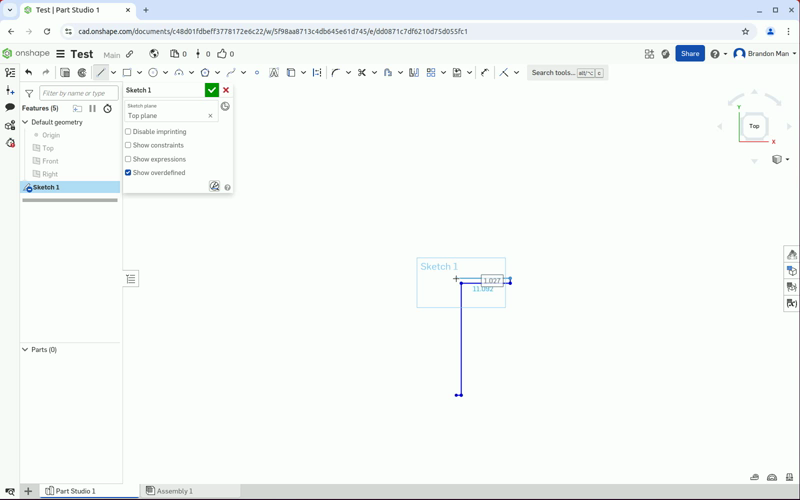
key_up(shift)
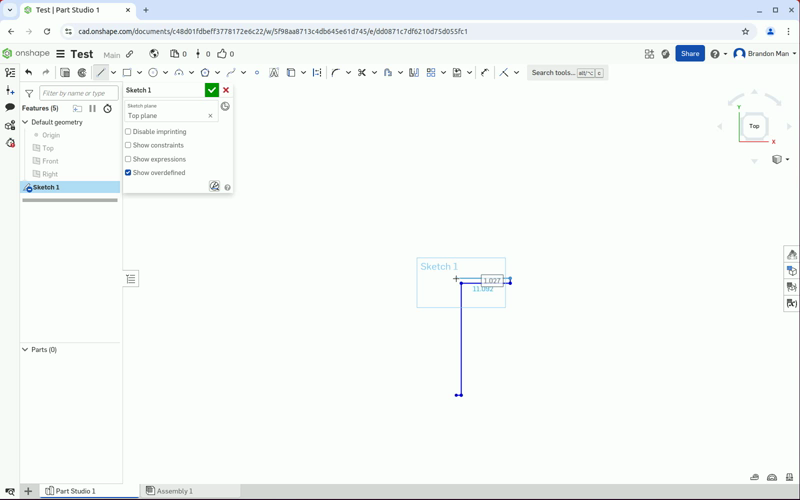
key_down(shift)
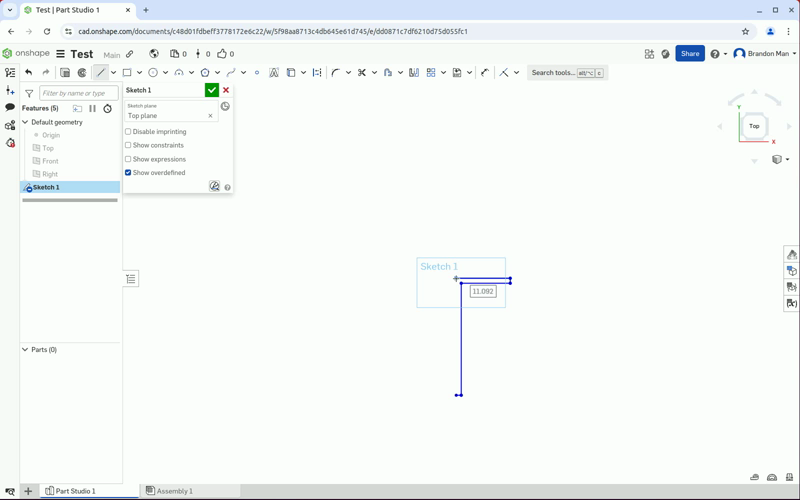
mouse_move(456, 395)
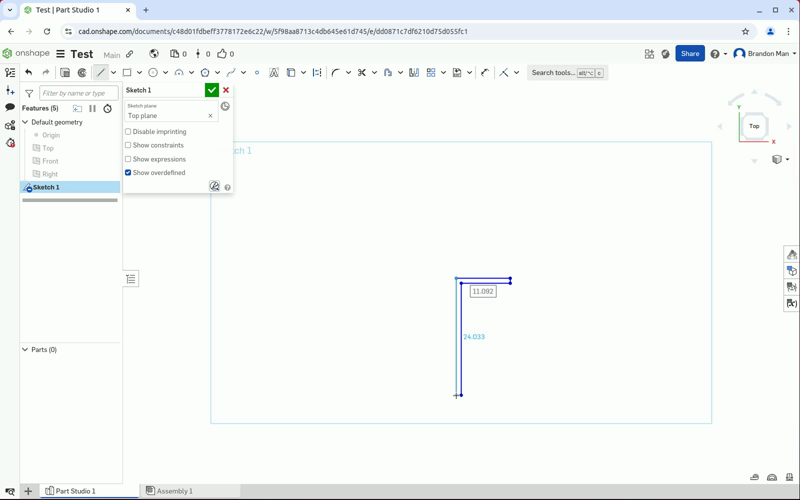
key_up(shift)
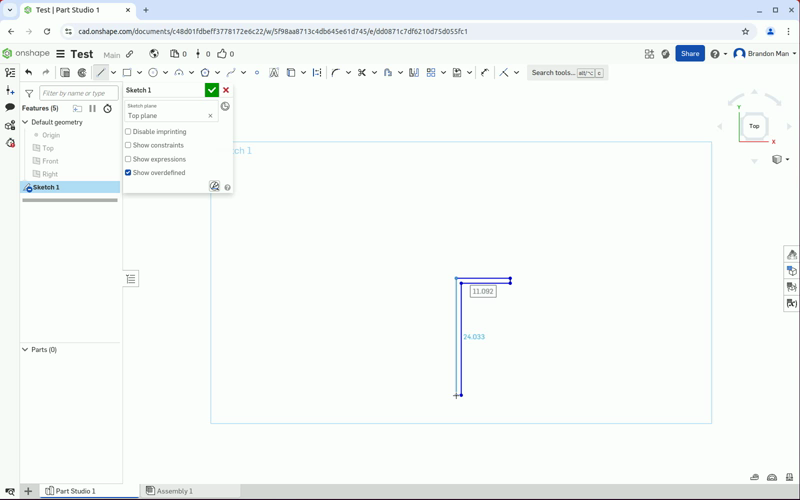
click(456, 395)
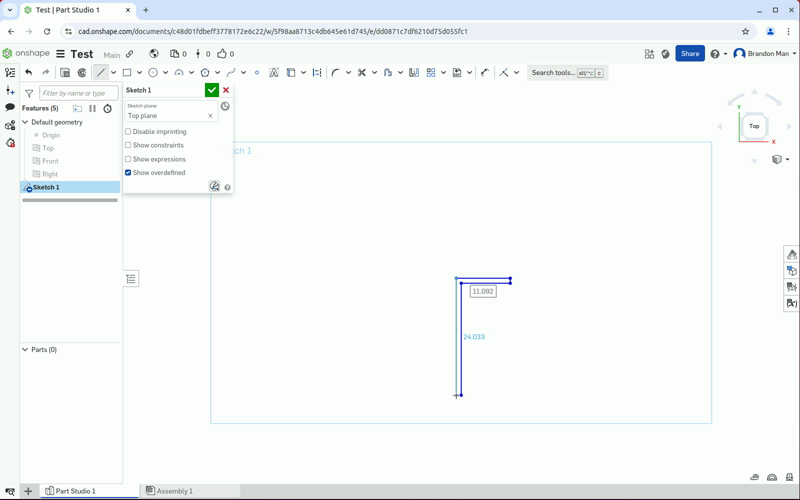
key(esc)
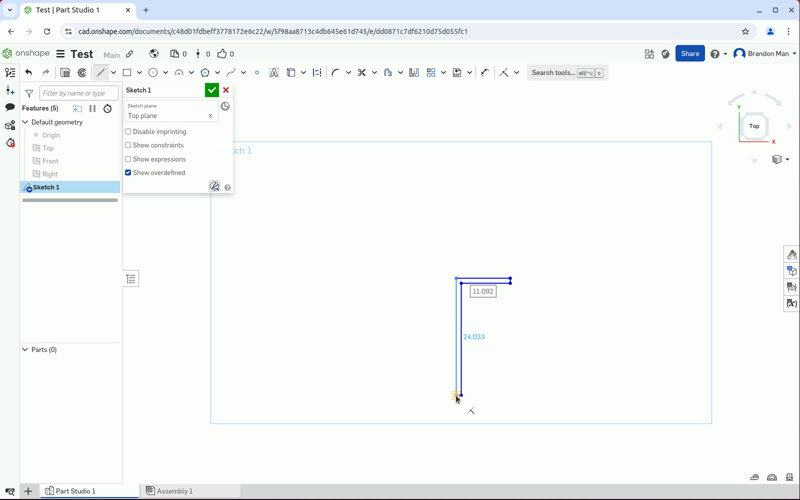
mouse_move(495, 282)
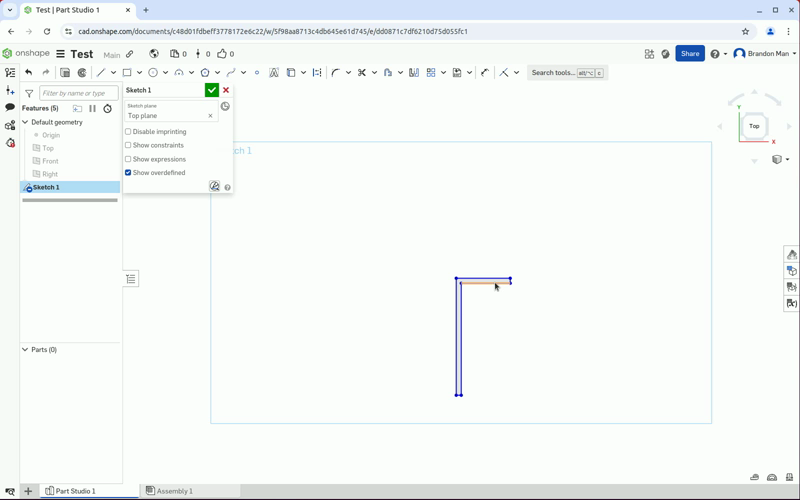
scroll(6)
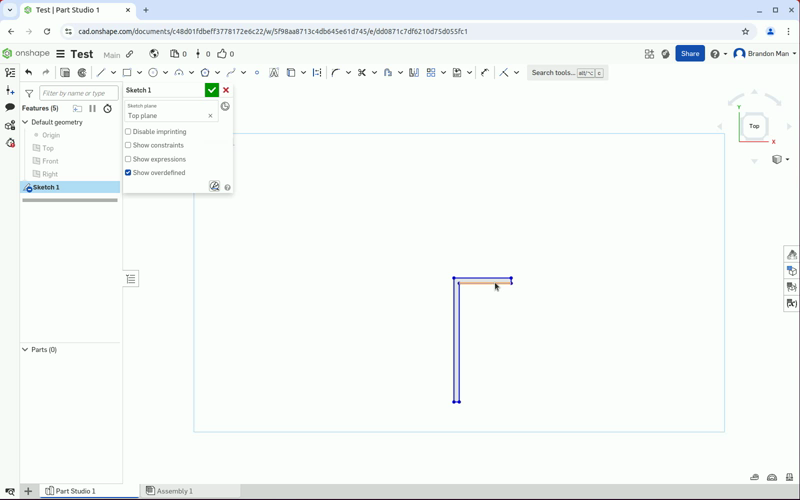
scroll(6)
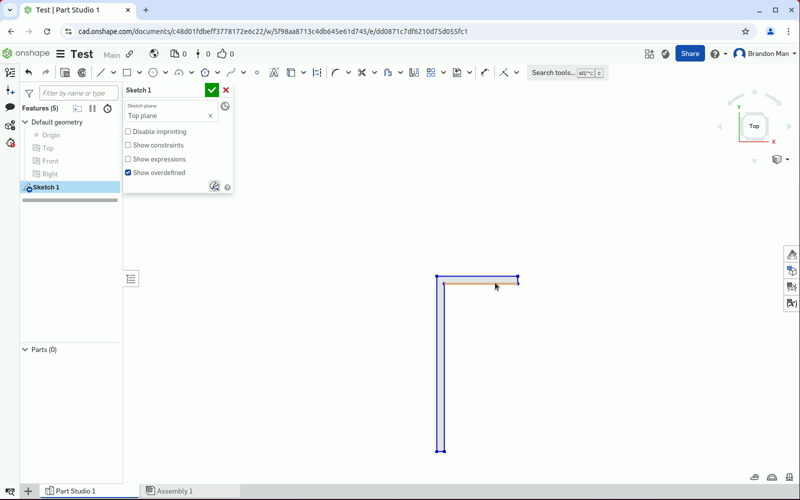
scroll(6)
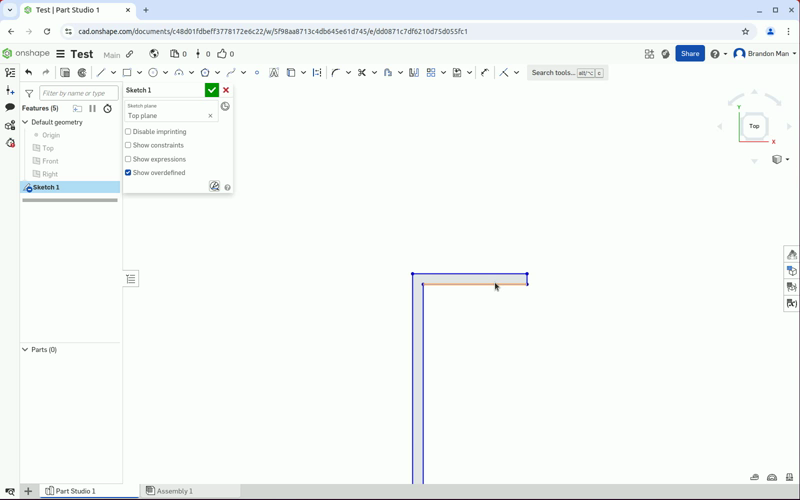
scroll(6)
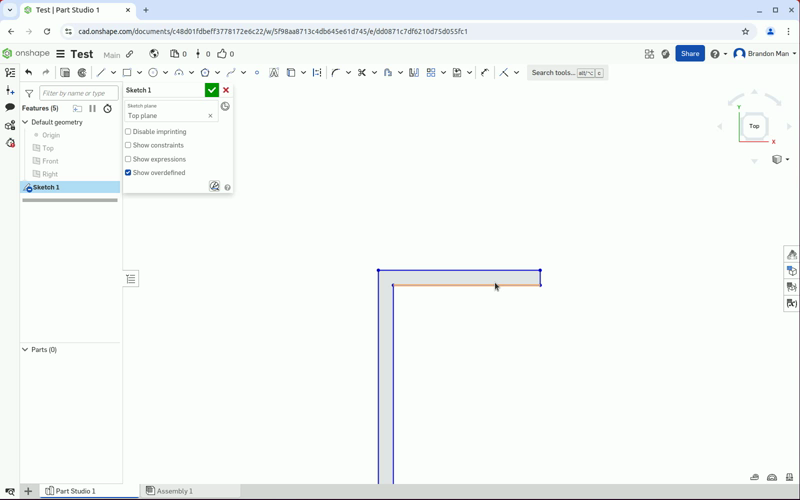
scroll(6)
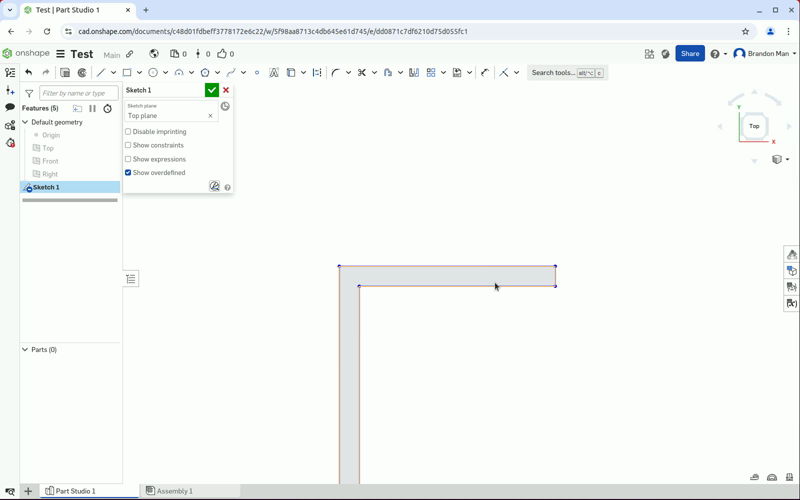
scroll(6)
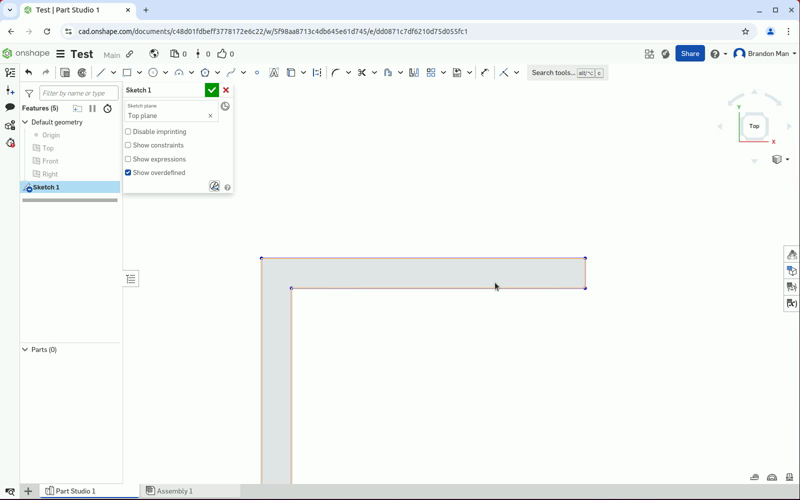
scroll(6)
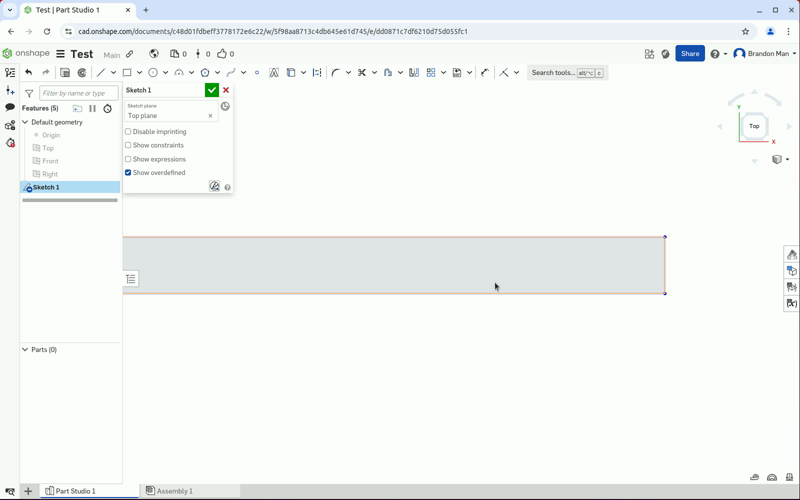
click(495, 282)
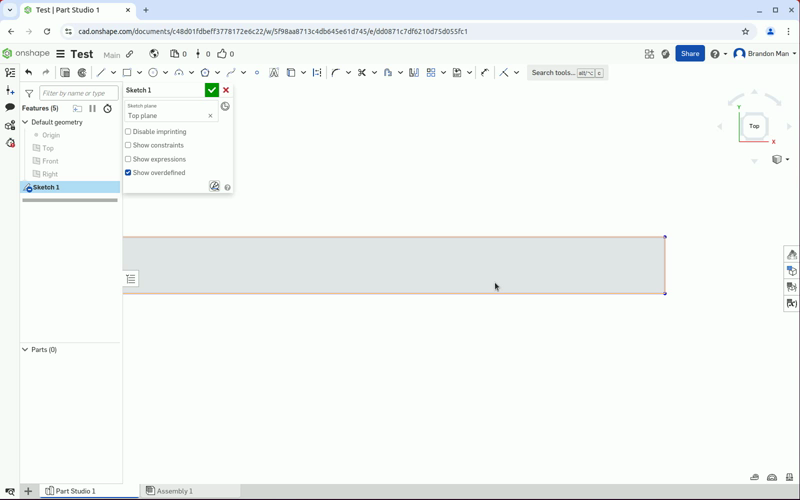
scroll(-6)
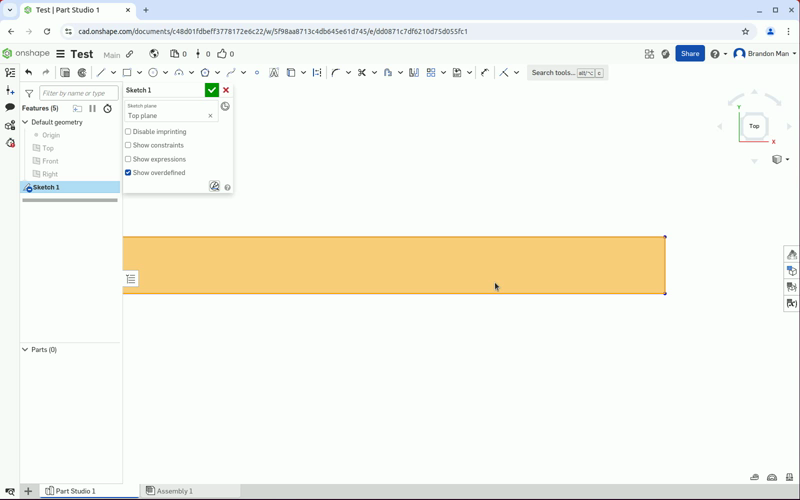
scroll(-6)
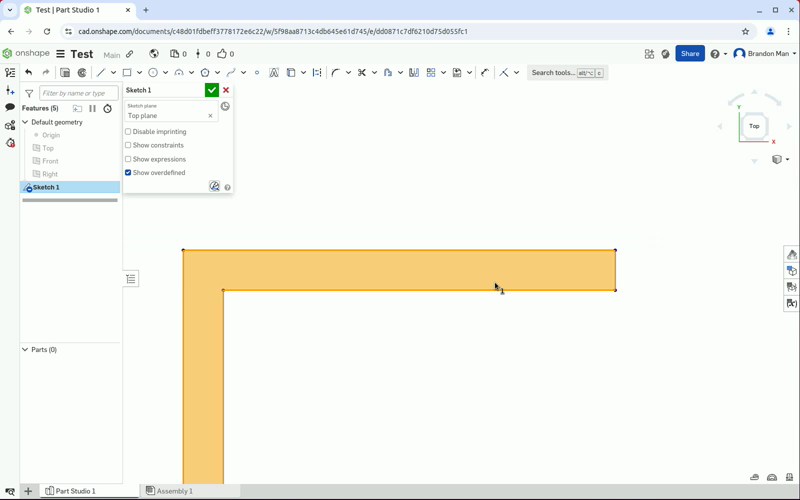
scroll(-6)
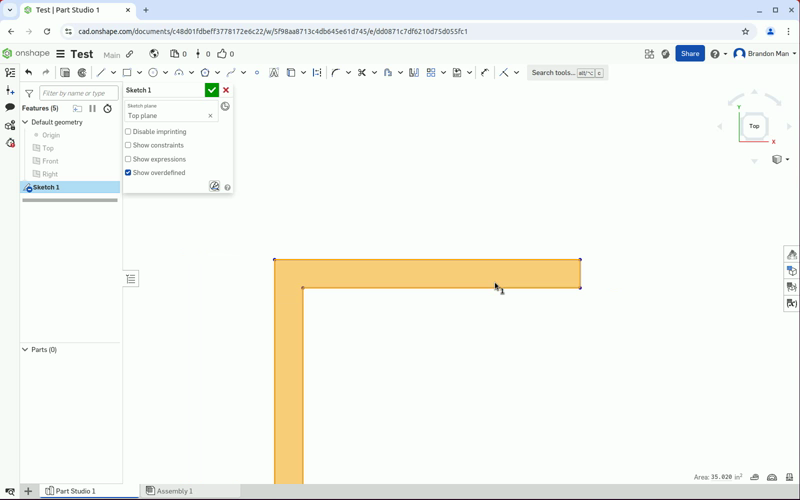
scroll(-6)
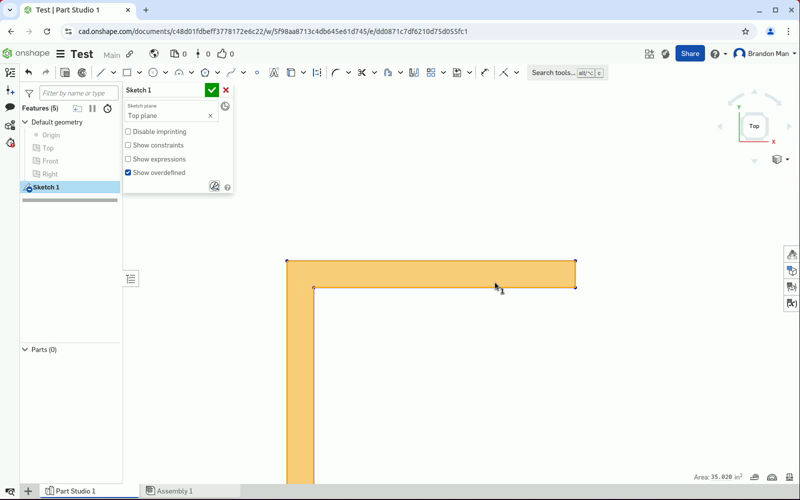
scroll(-6)
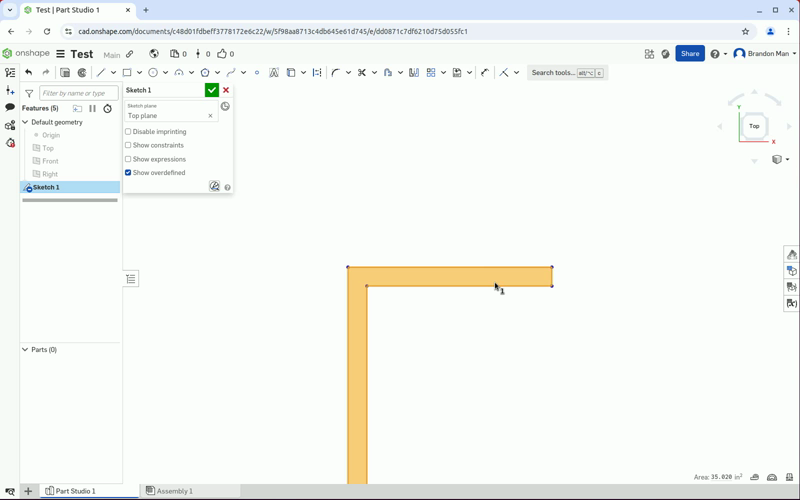
scroll(-6)
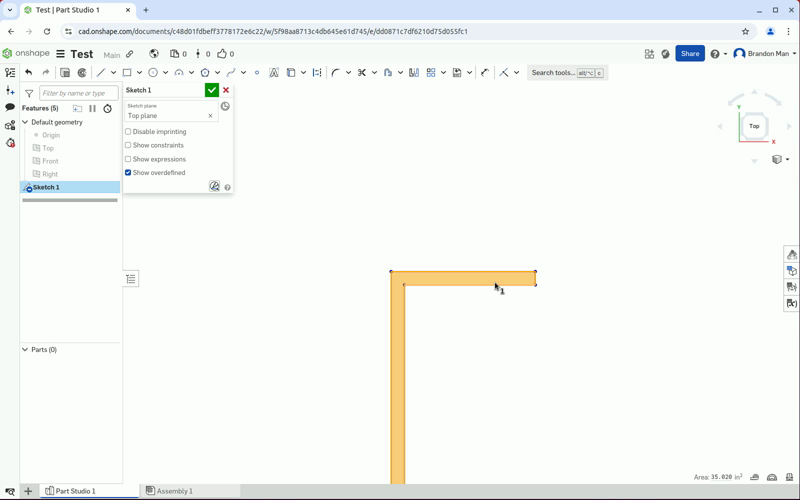
scroll(-6)
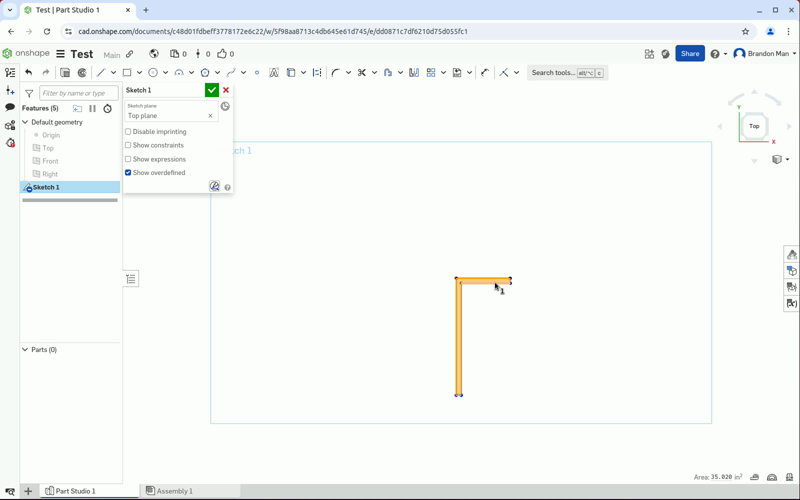
mouse_move(73, 352)
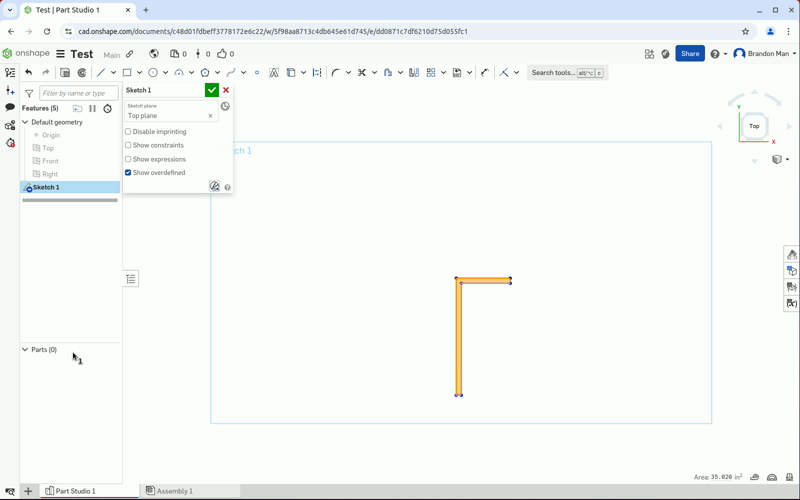
key(shift+y)
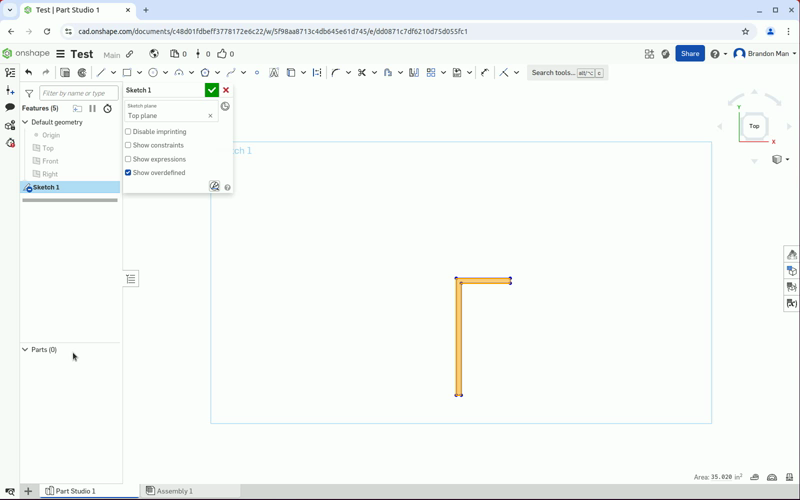
key(shift+e)
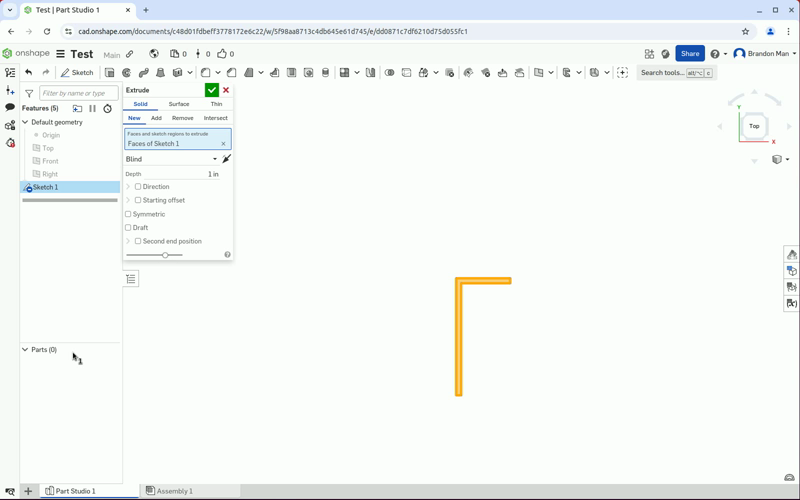
mouse_move(143, 106)
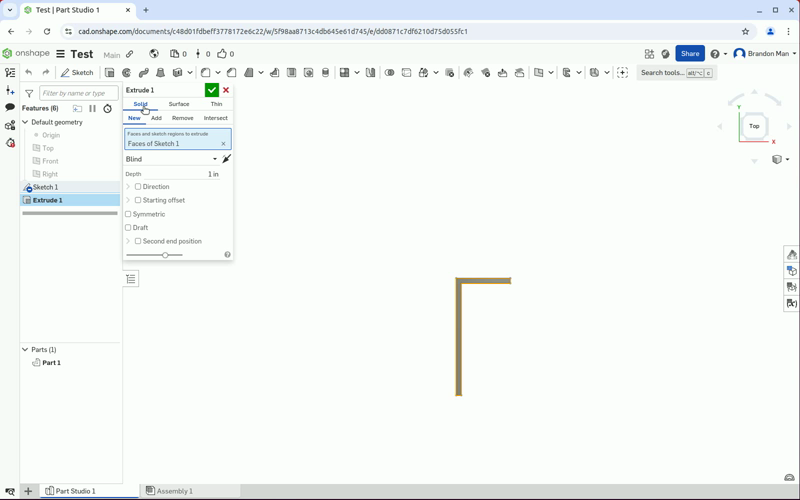
click(143, 106)
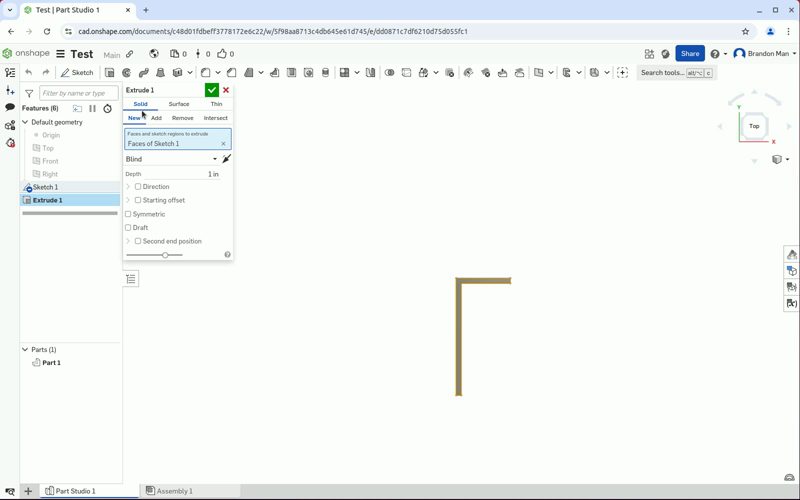
mouse_move(137, 120)
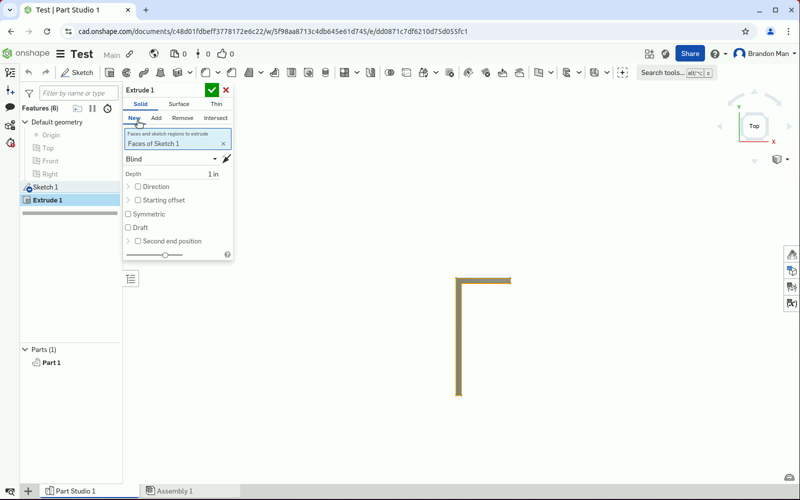
click(137, 120)
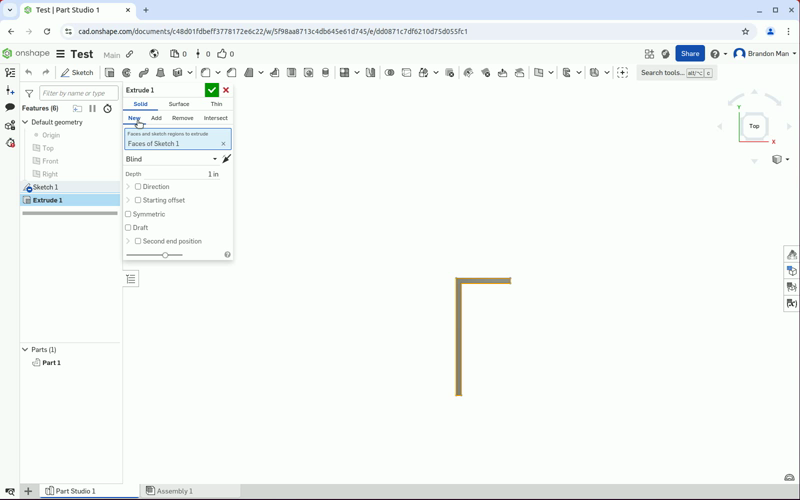
key(tab, 4)
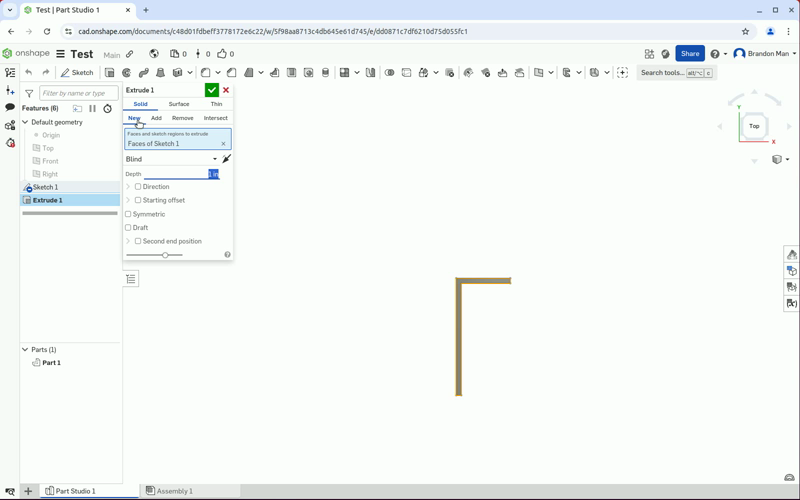
text(19.257)
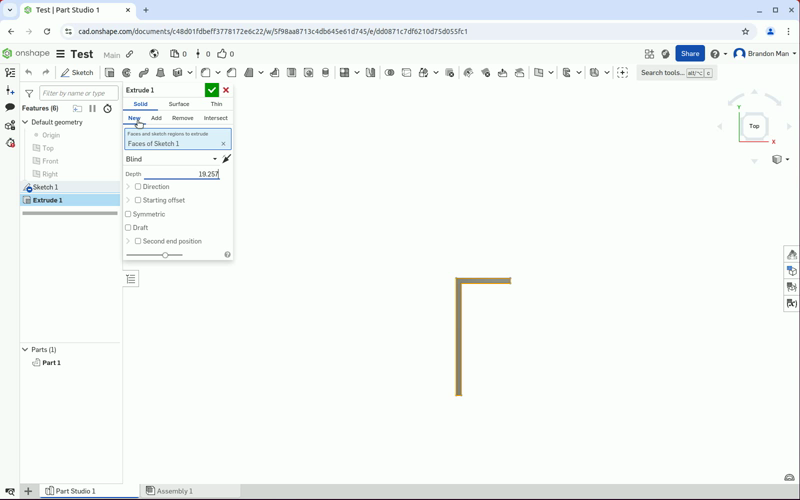
key(enter)
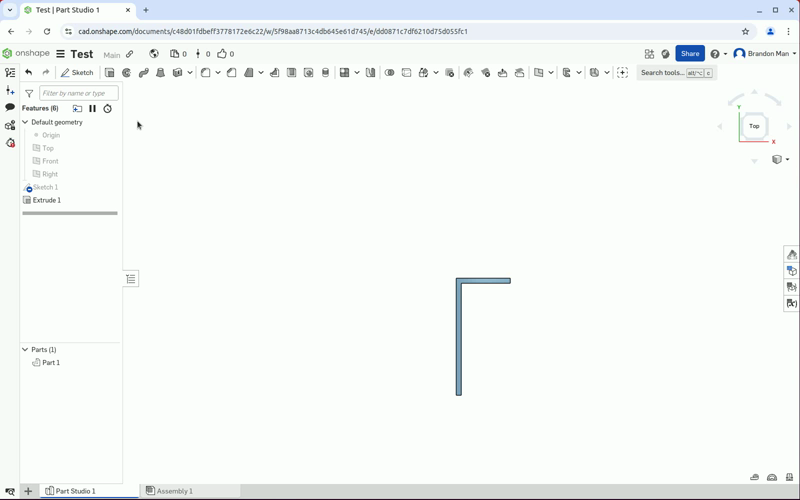
key(shift+h)
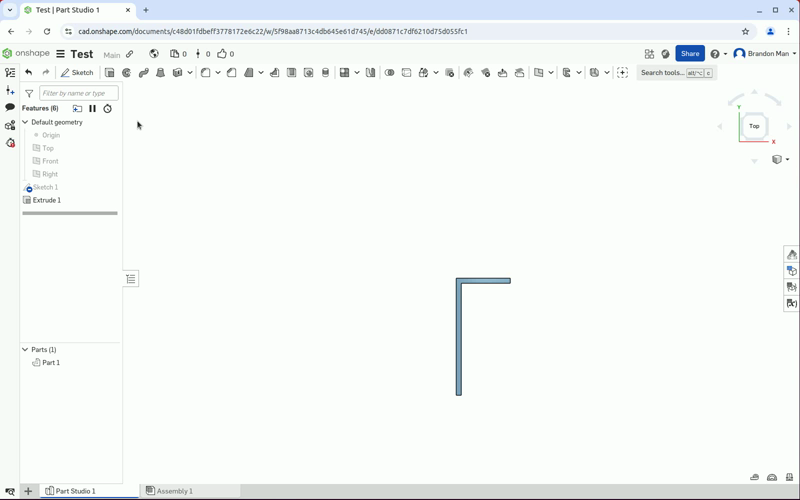
key(shift+h)
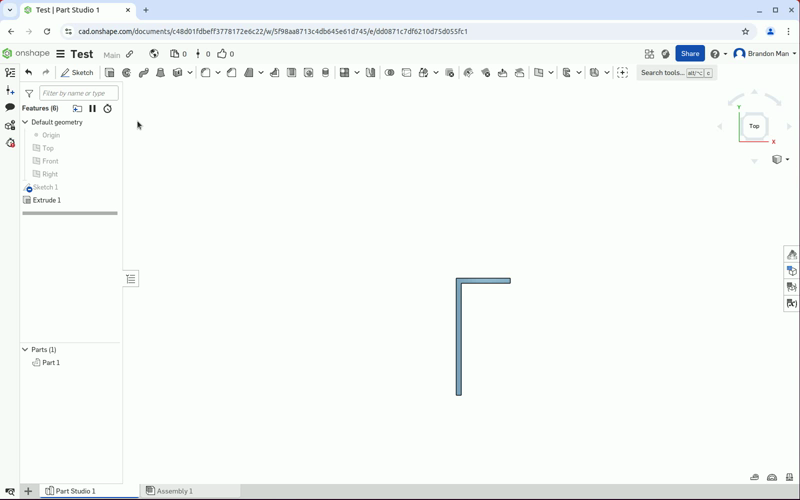
mouse_move(73, 189)
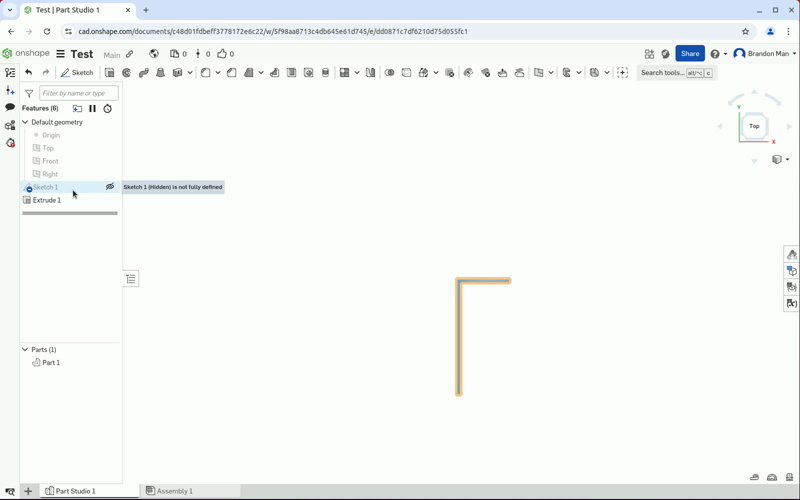
click(73, 189)
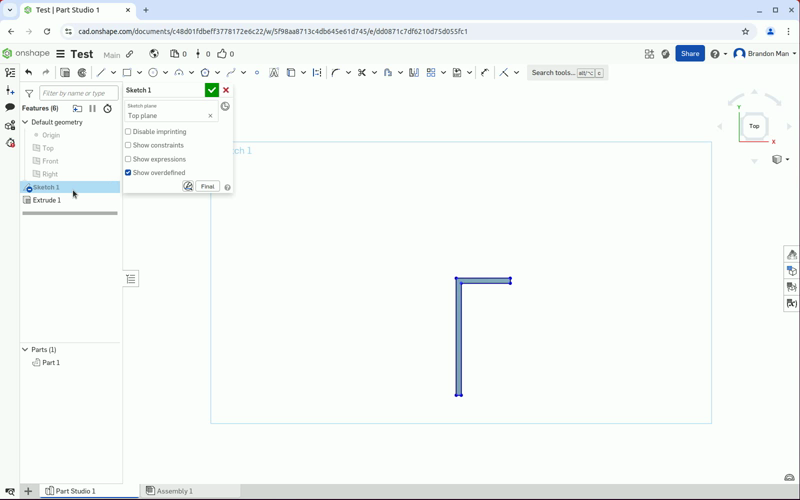
mouse_move(229, 92)
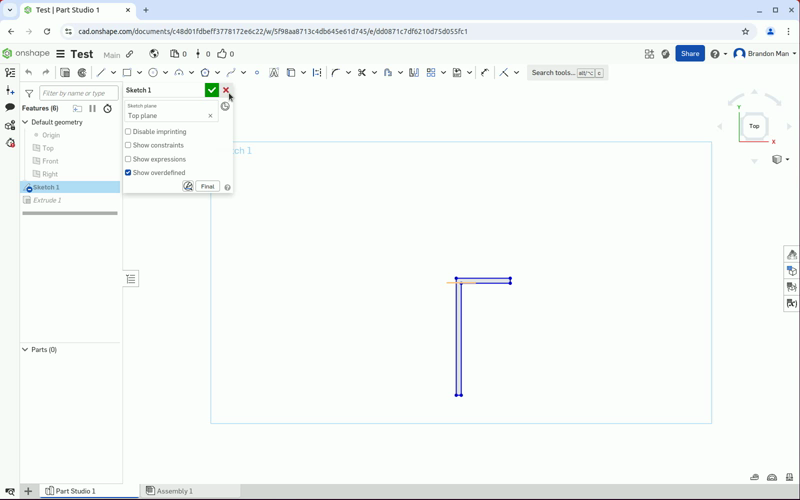
click(229, 92)
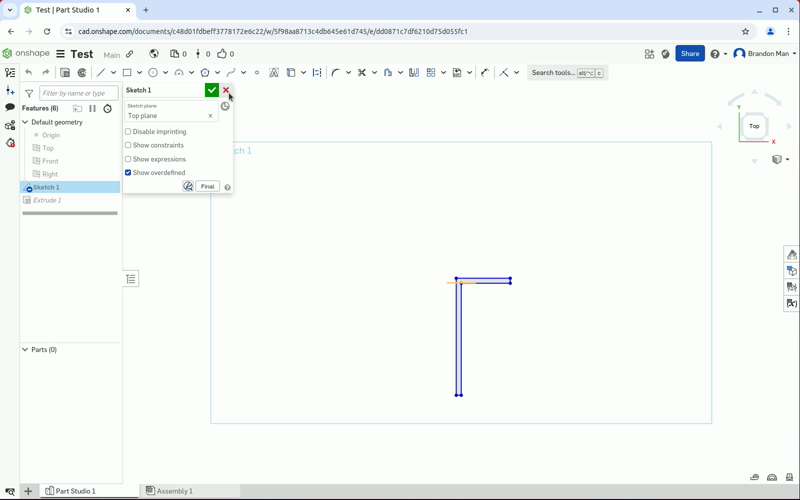
key(shift+s)
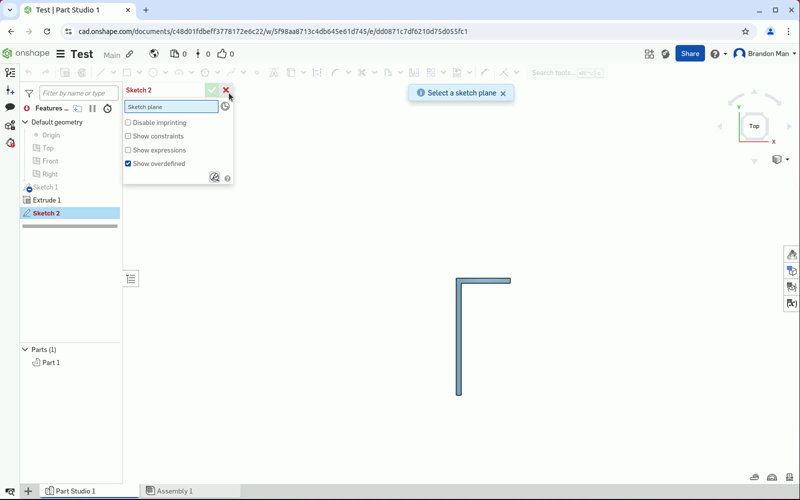
mouse_move(73, 150)
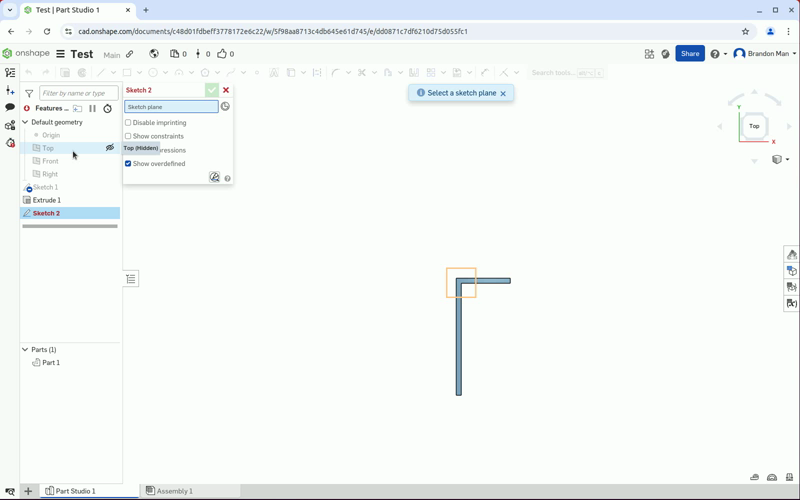
click(73, 150)
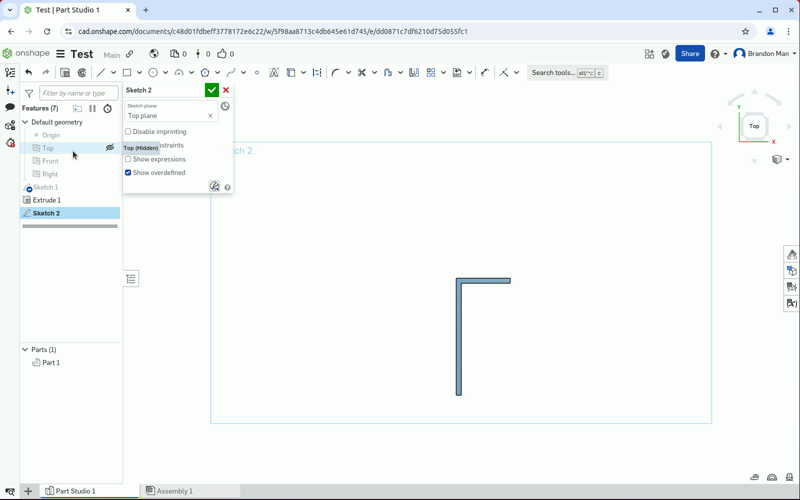
mouse_move(73, 352)
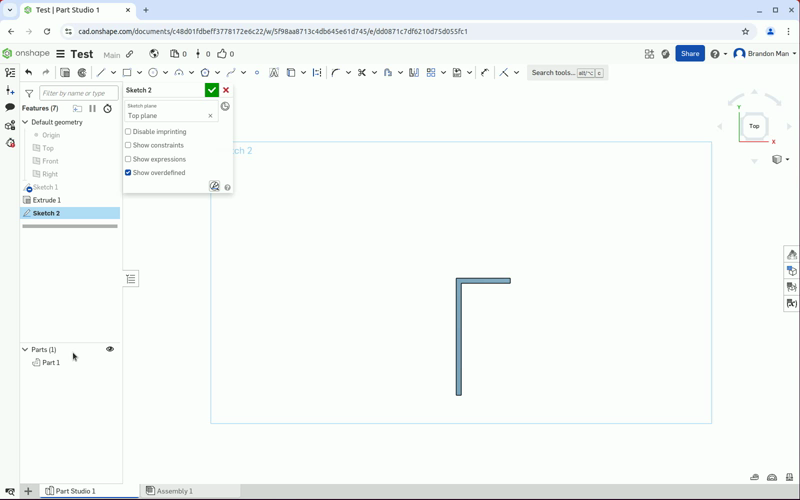
key(y)
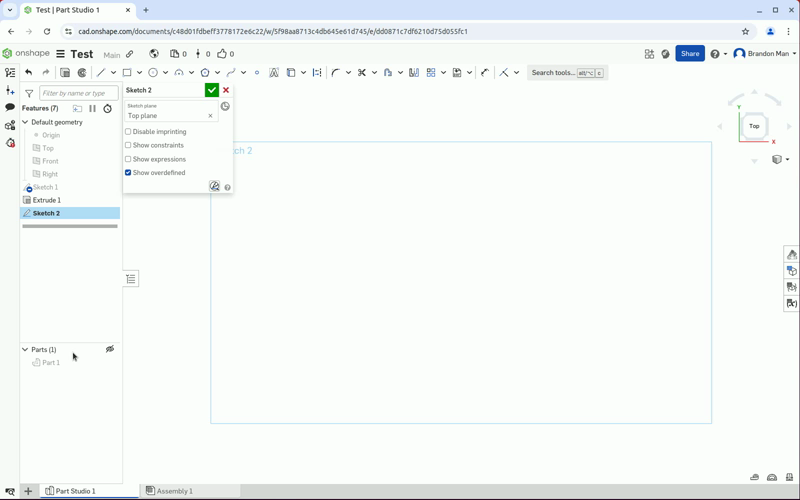
key(l)
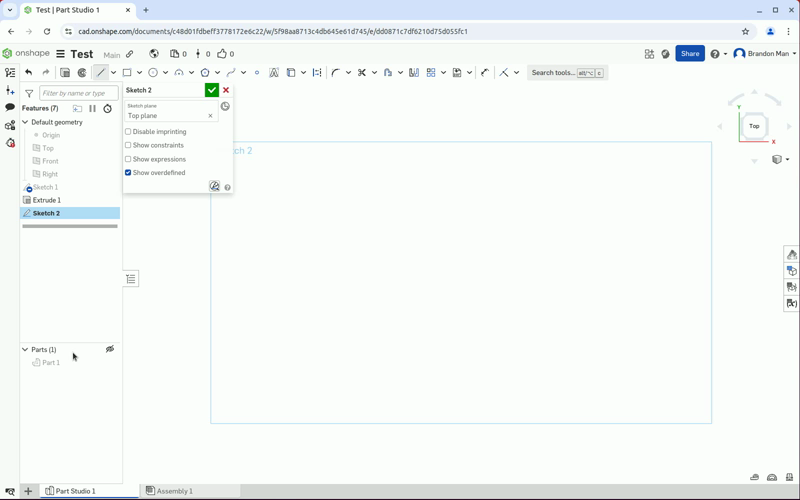
key_down(shift)
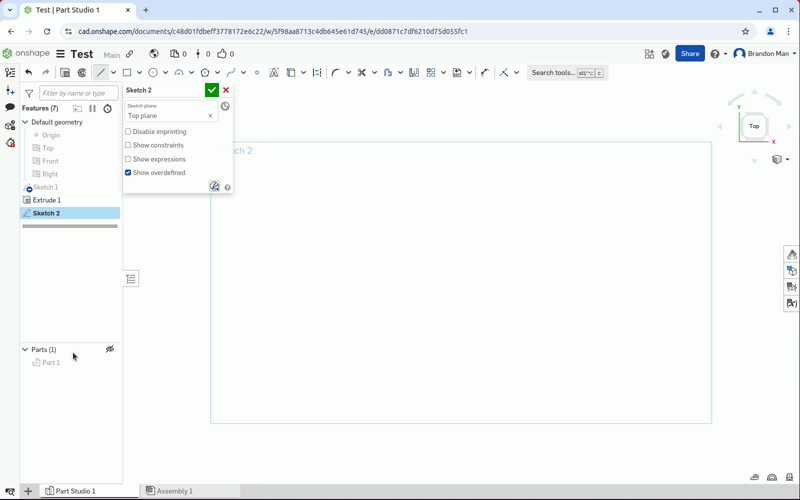
mouse_move(460, 329)
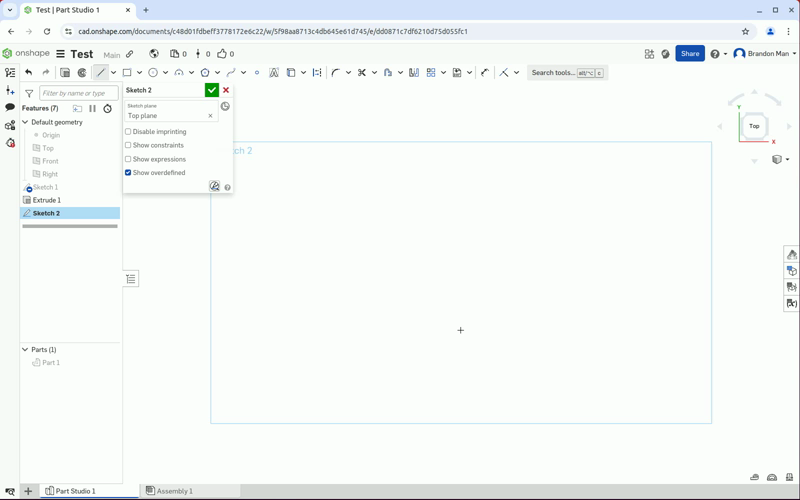
click(460, 329)
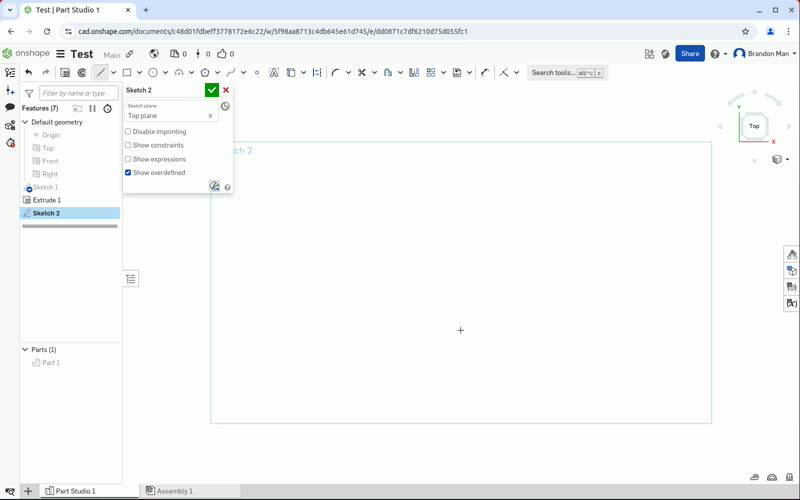
key_up(shift)
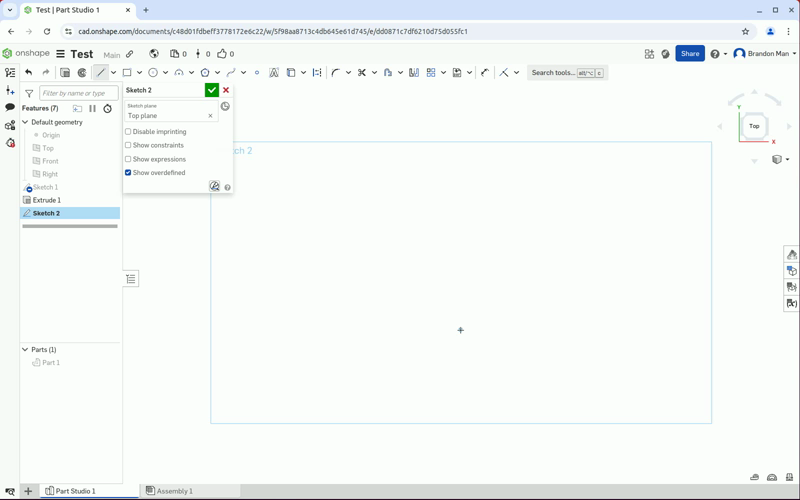
key_down(shift)
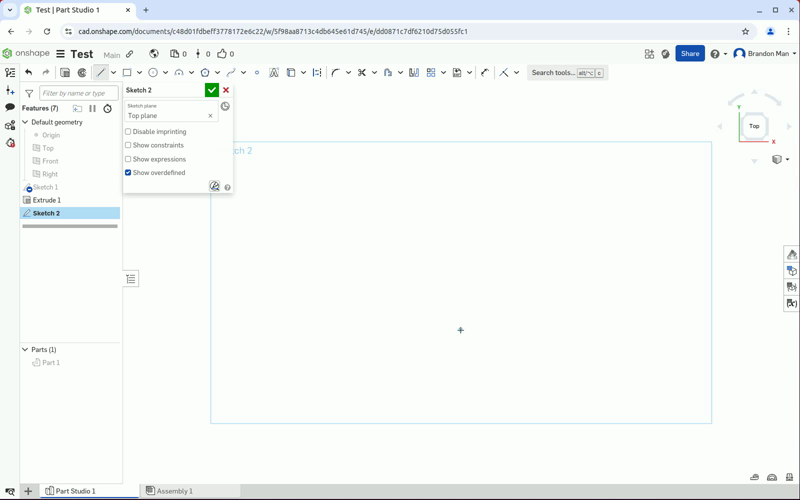
mouse_move(490, 329)
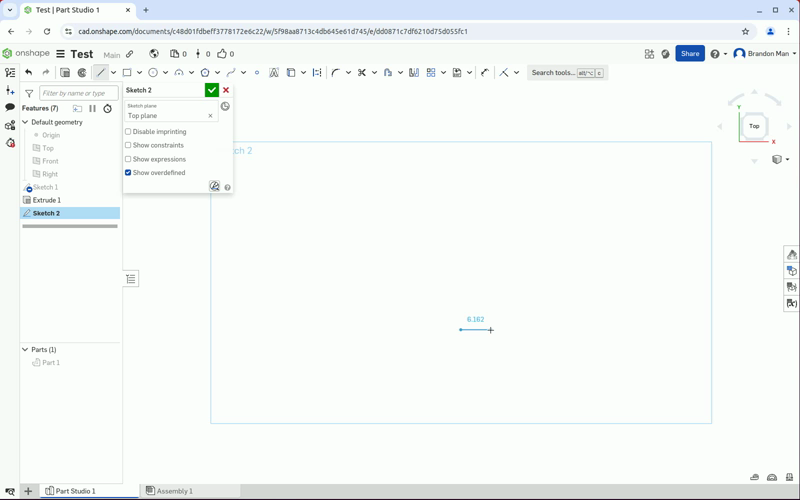
mouse_move(511, 329)
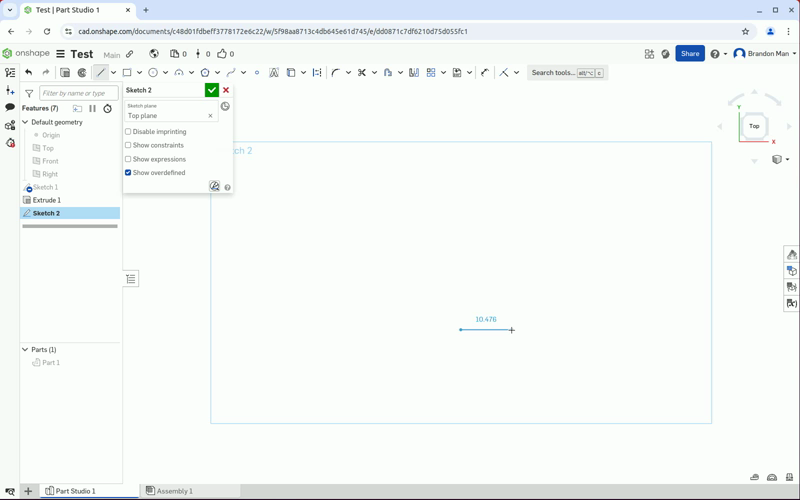
click(511, 329)
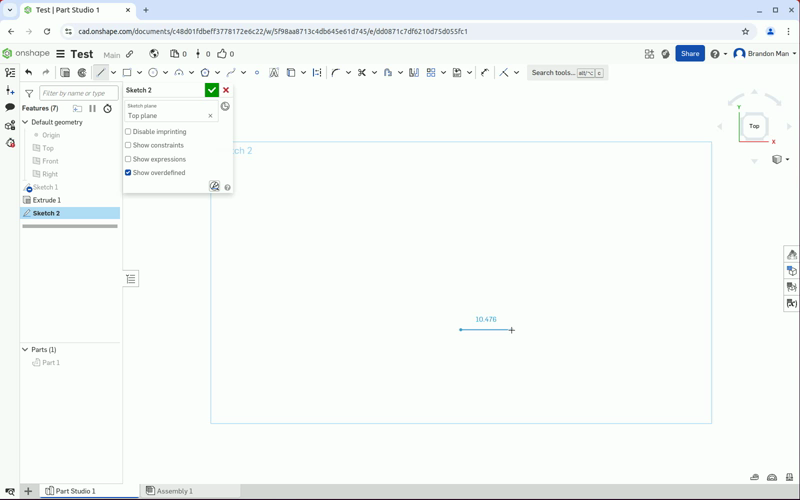
key_up(shift)
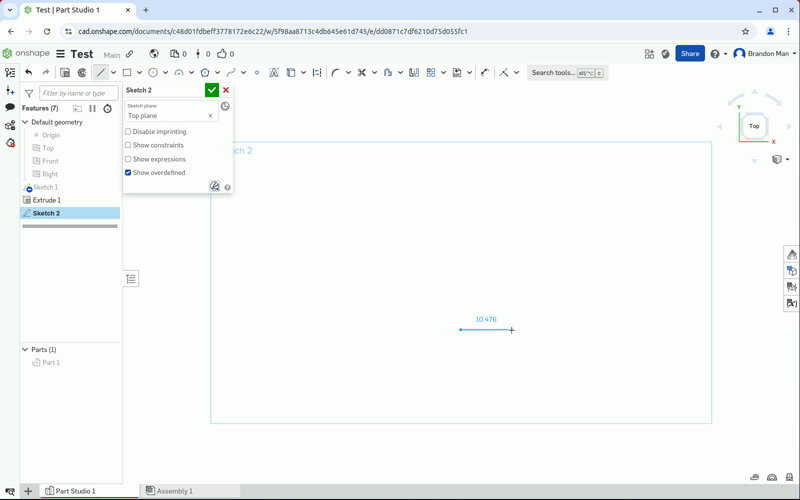
key_down(shift)
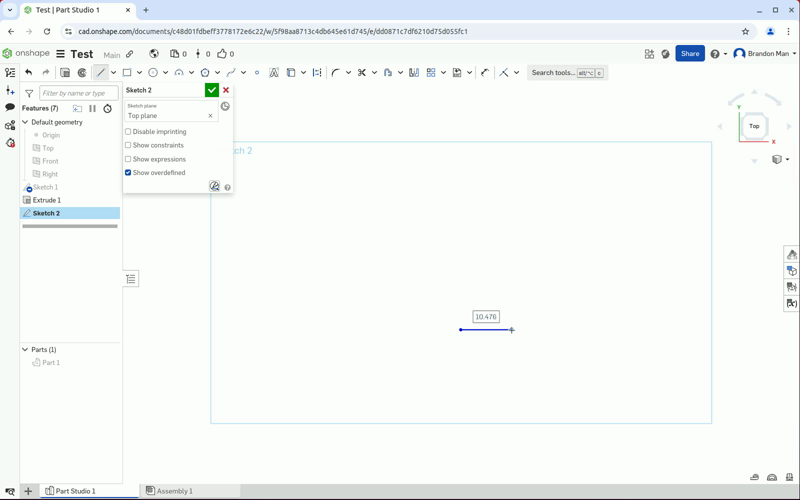
mouse_move(541, 329)
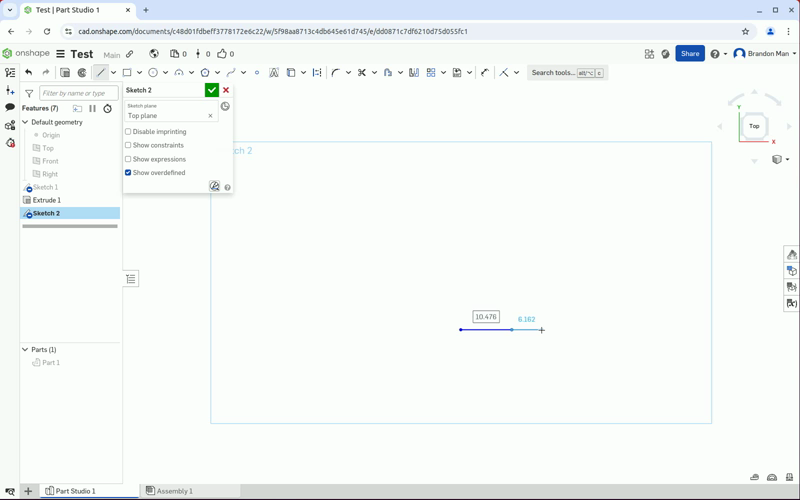
mouse_move(511, 282)
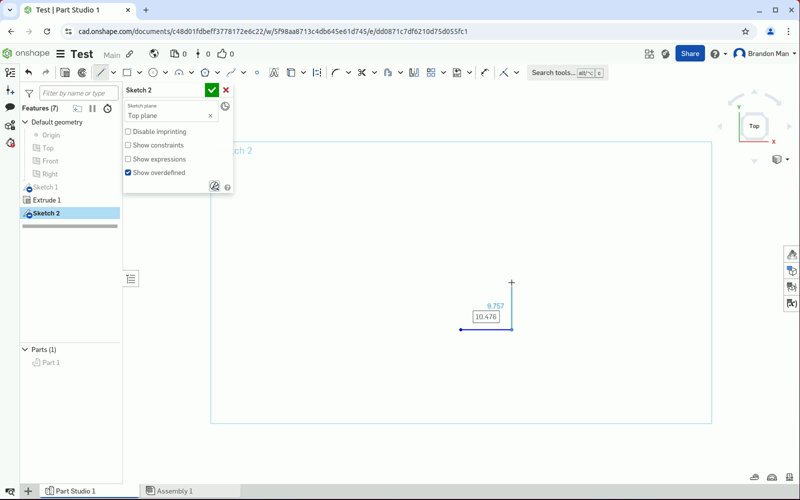
click(511, 282)
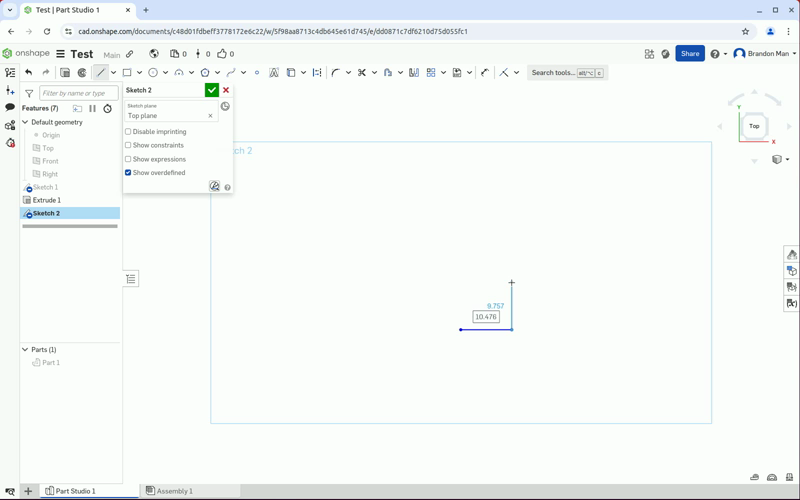
key_up(shift)
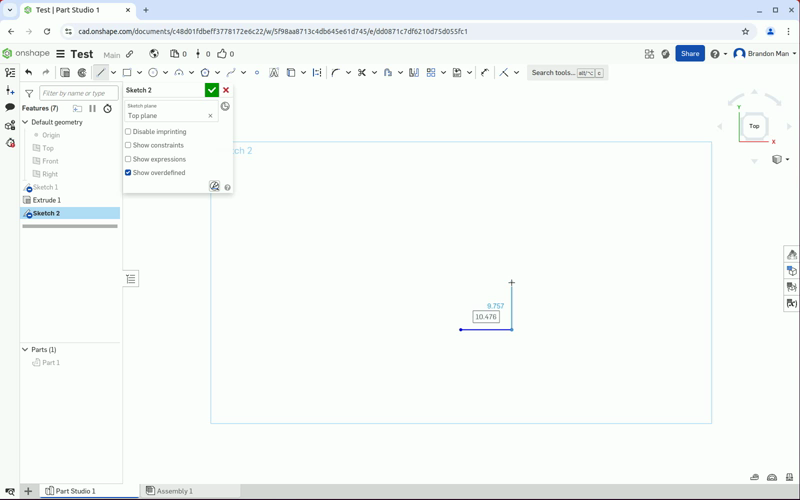
key_down(shift)
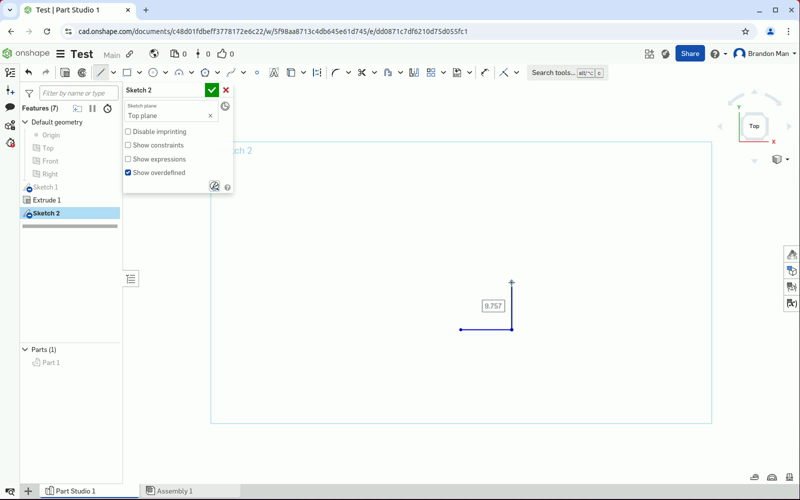
mouse_move(541, 282)
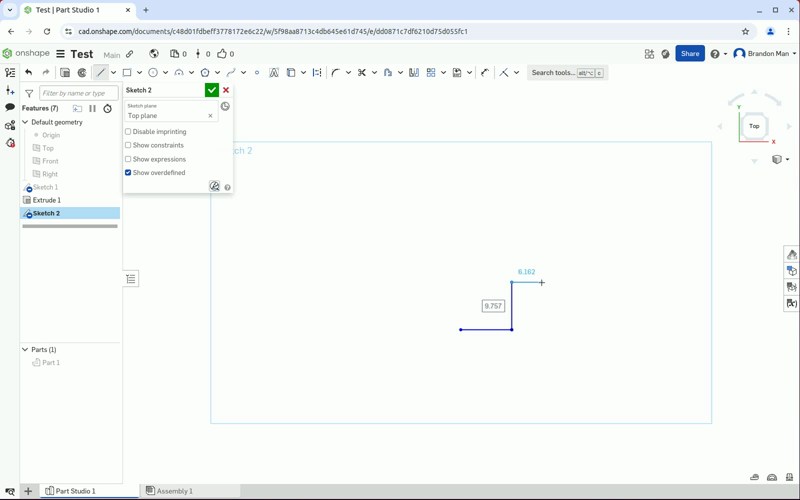
mouse_move(460, 282)
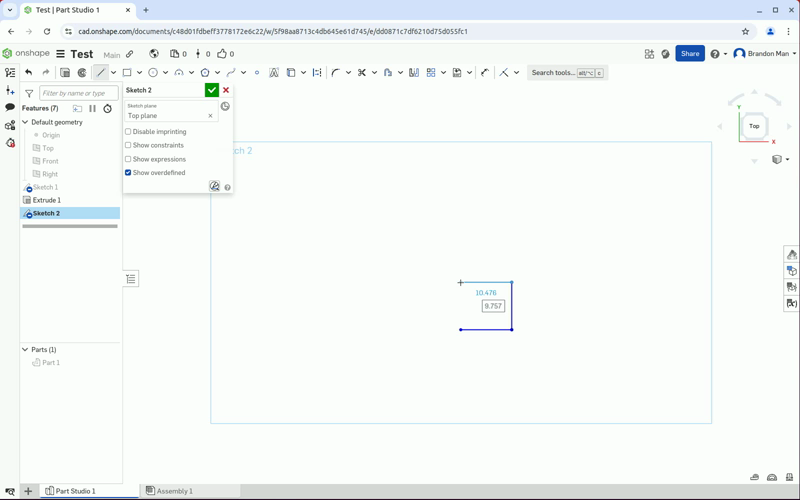
click(460, 282)
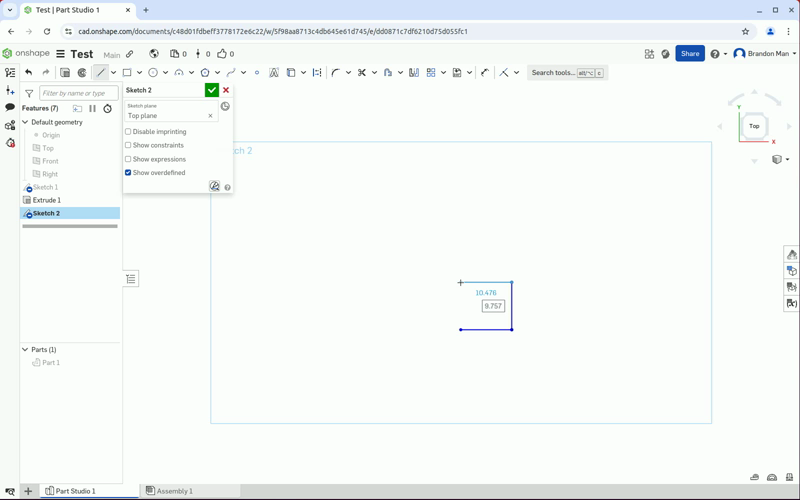
key_up(shift)
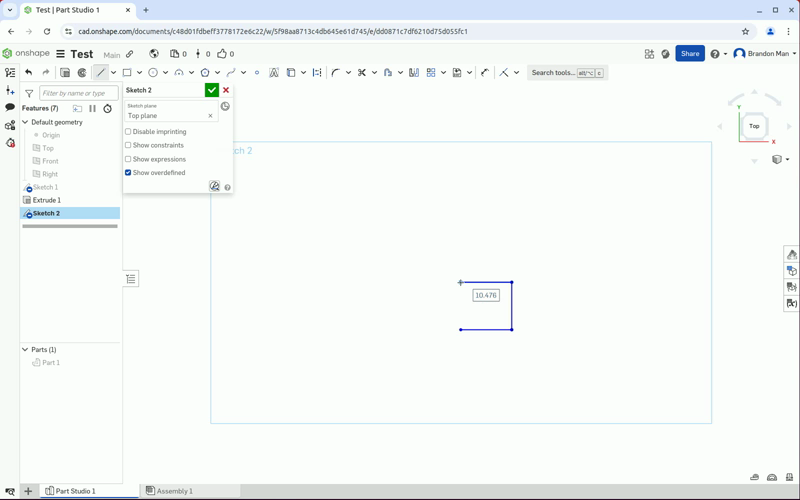
mouse_move(490, 282)
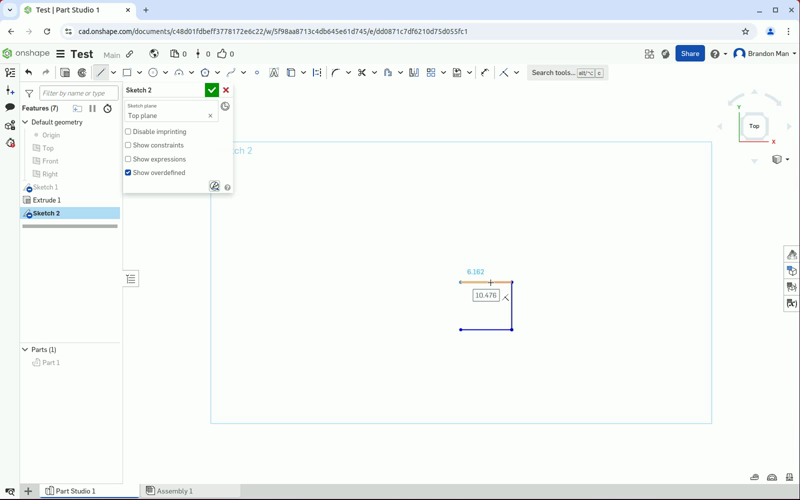
key_down(shift)
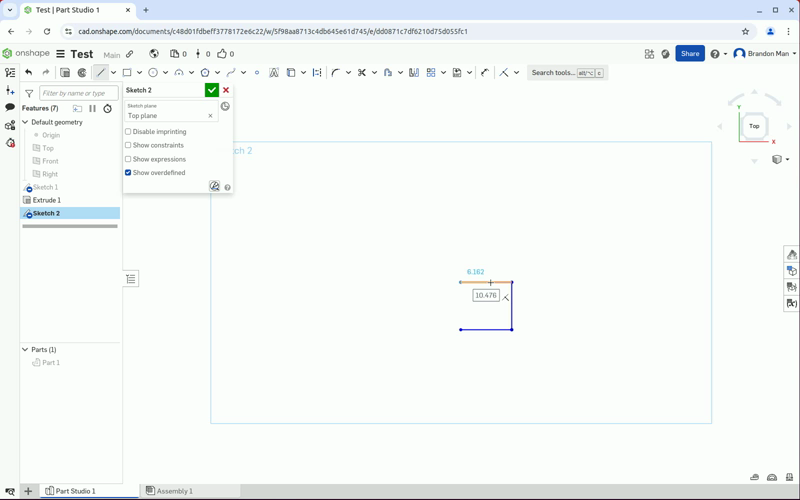
mouse_move(460, 329)
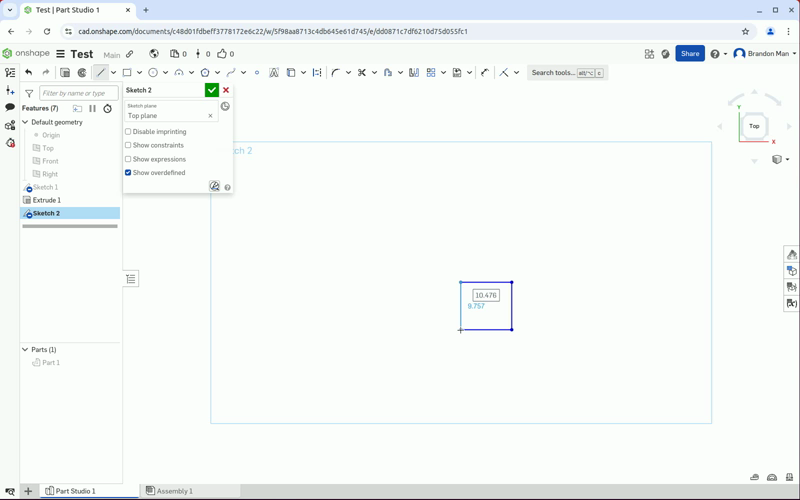
key_up(shift)
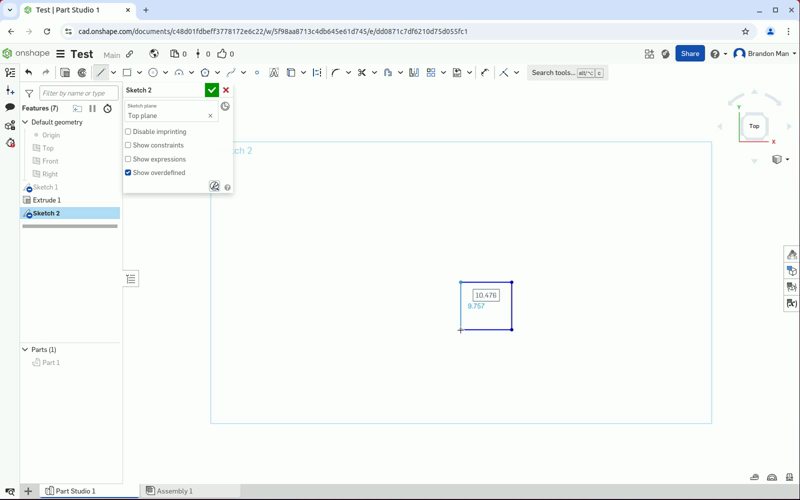
click(460, 329)
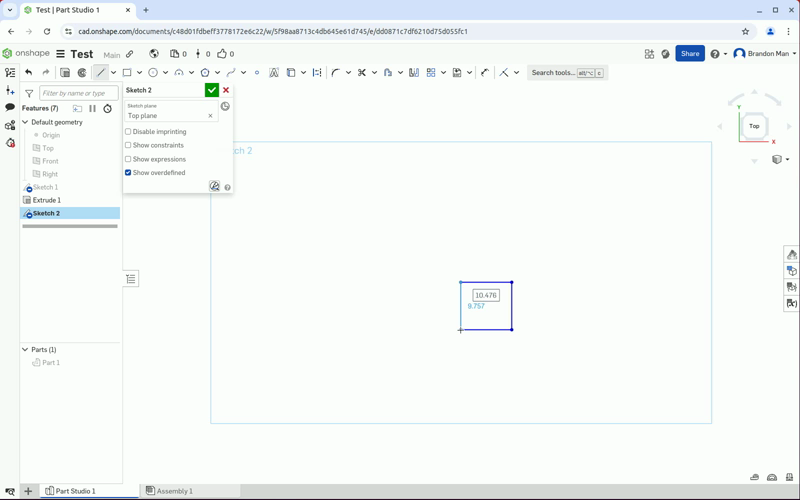
key(esc)
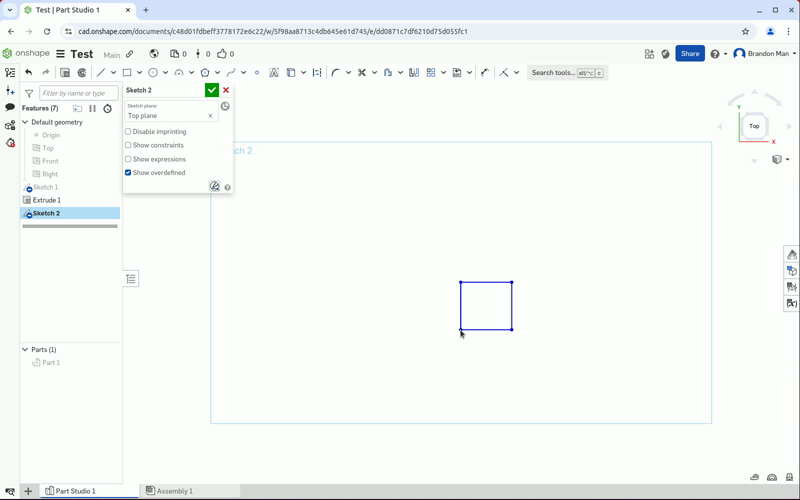
mouse_move(480, 290)
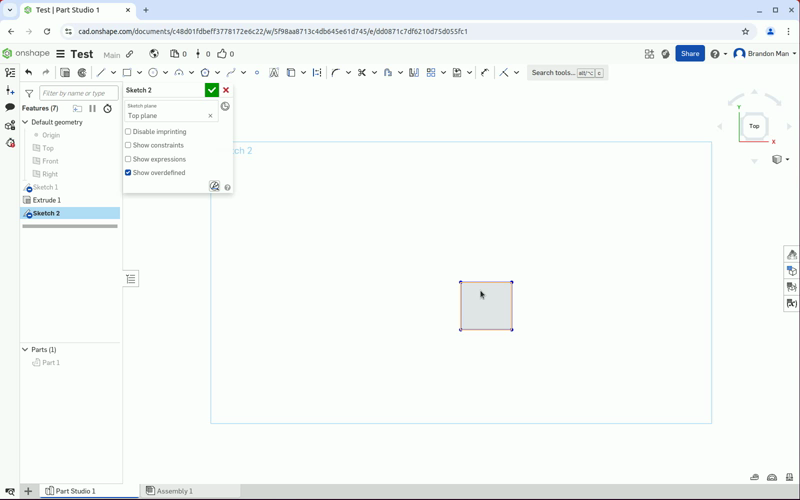
click(480, 290)
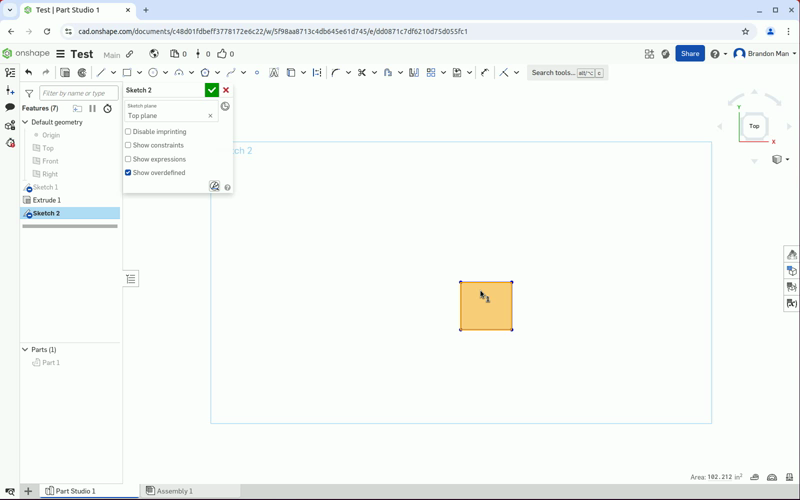
mouse_move(73, 352)
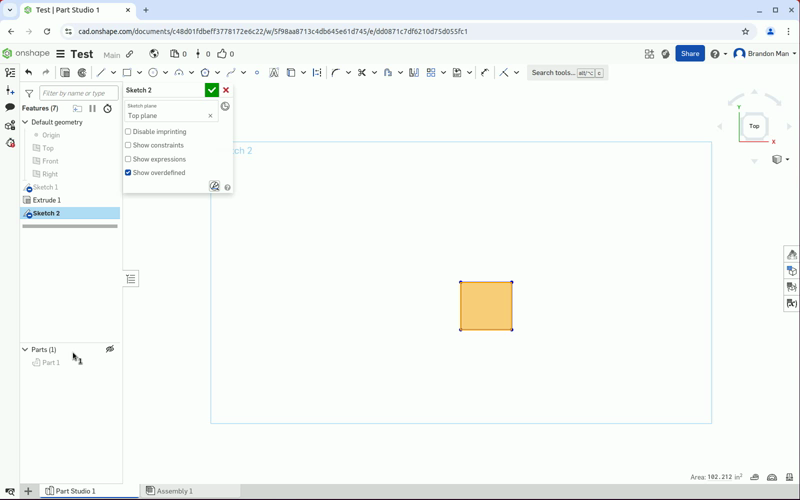
key(shift+y)
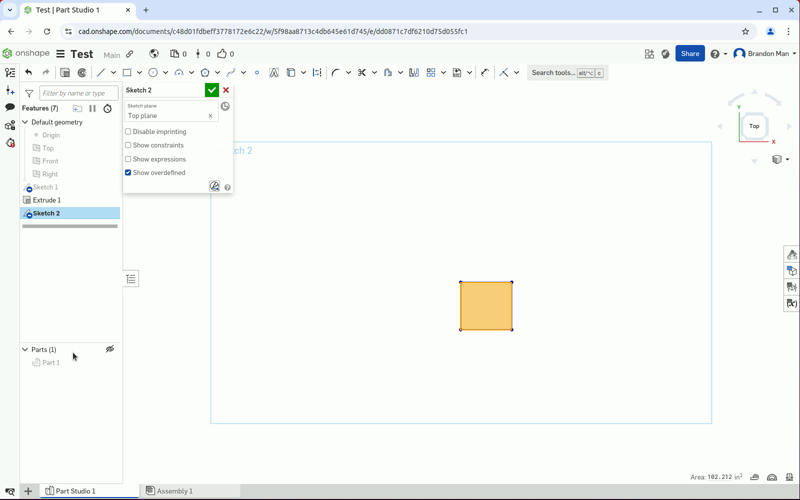
key(shift+e)
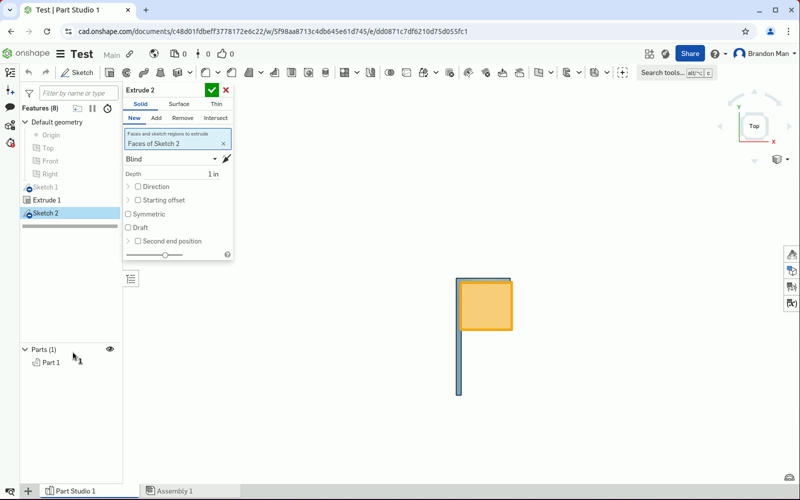
mouse_move(143, 106)
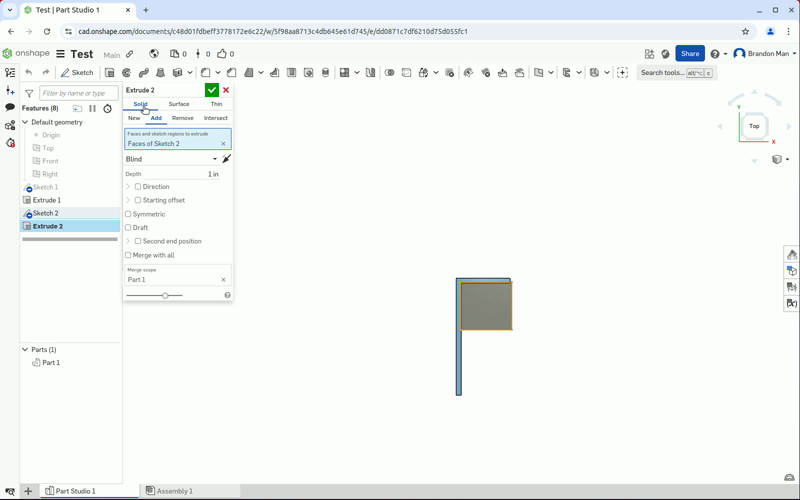
click(143, 106)
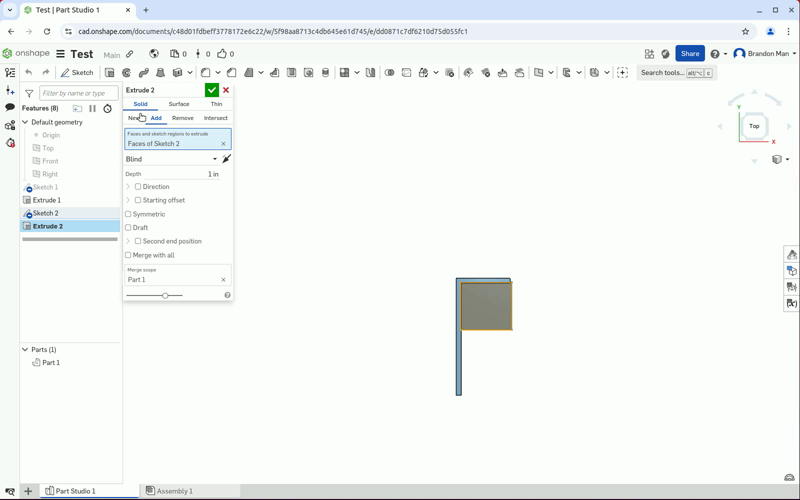
mouse_move(137, 120)
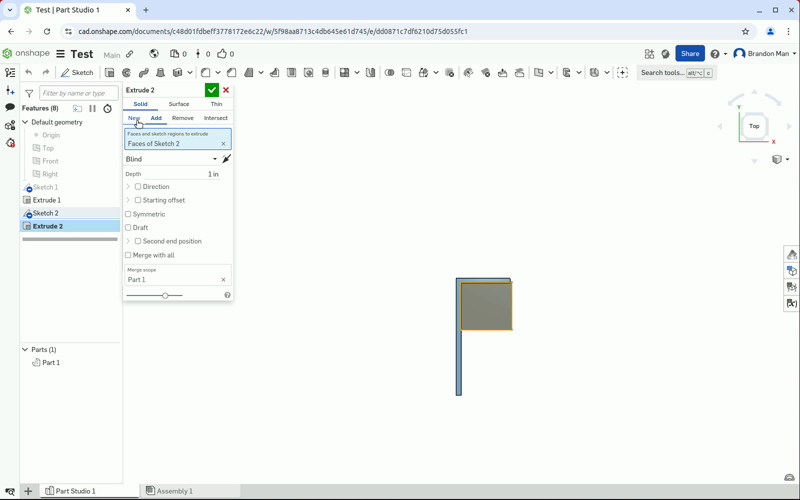
click(137, 120)
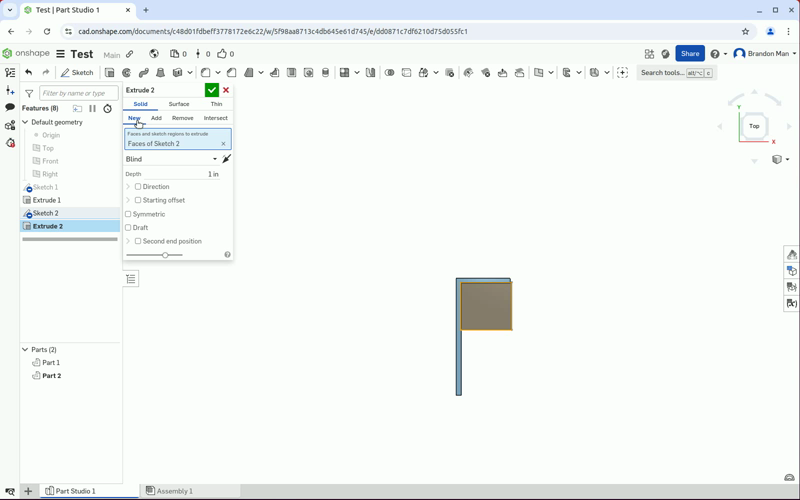
key(tab, 4)
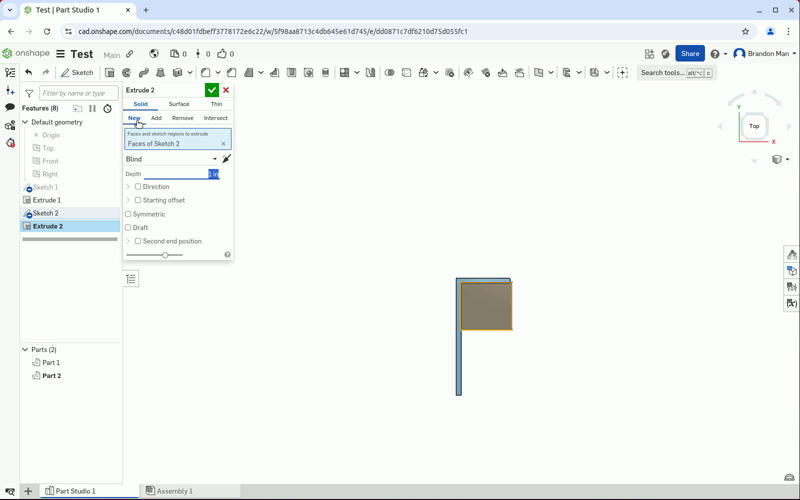
text(-2.408)
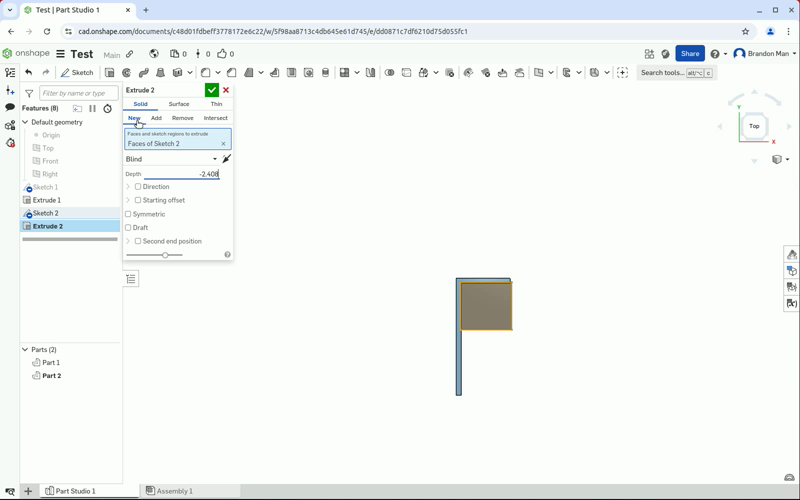
key(tab, 3)
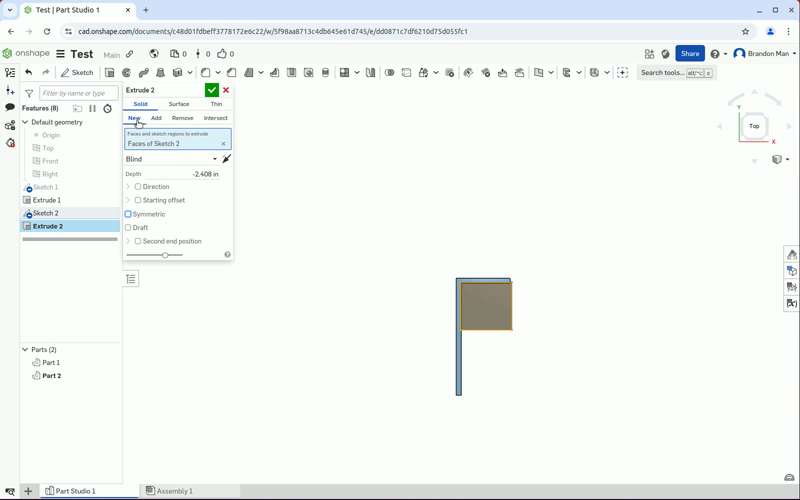
key(space)
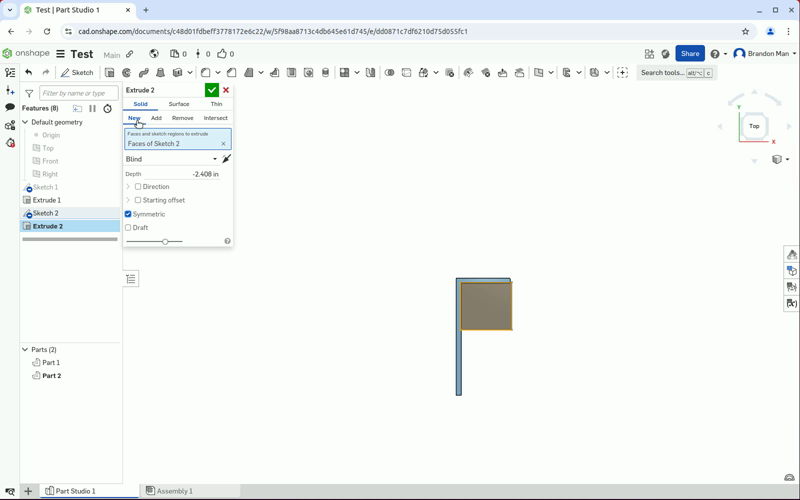
key(enter)
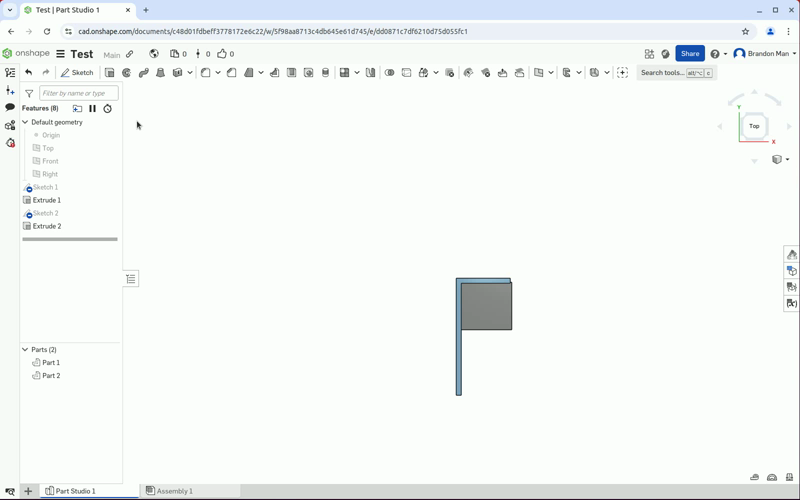
key(shift+h)
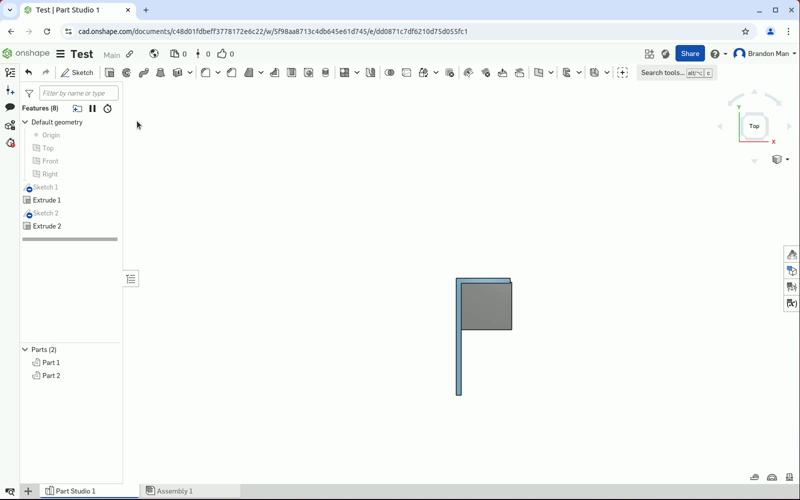
key(shift+h)
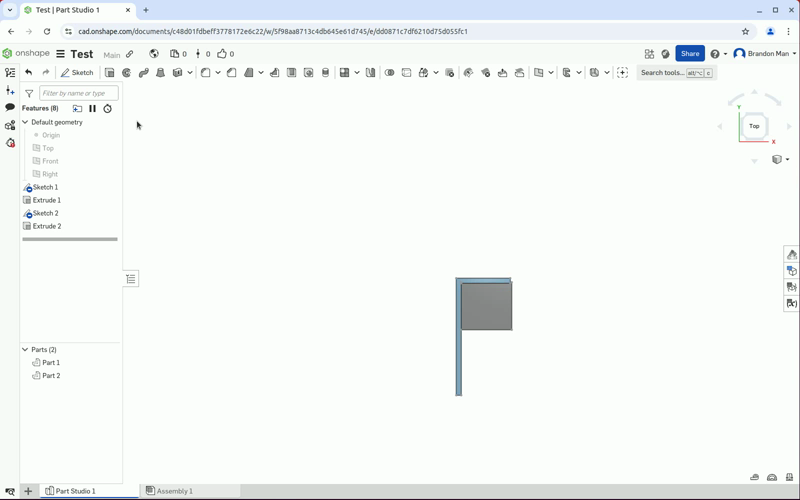
key(shift+7)
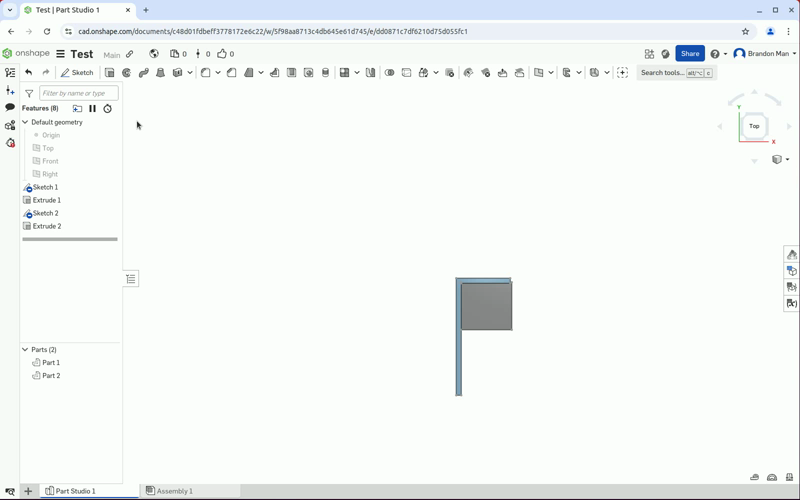
key(up, 3)
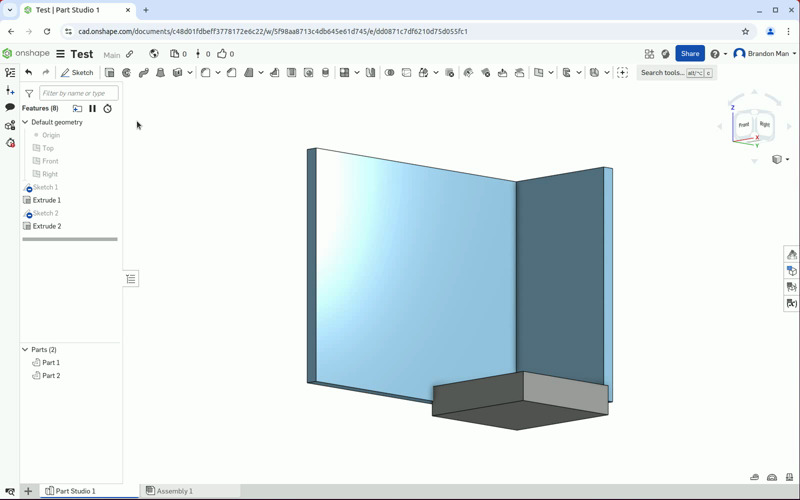
key(left, 3)
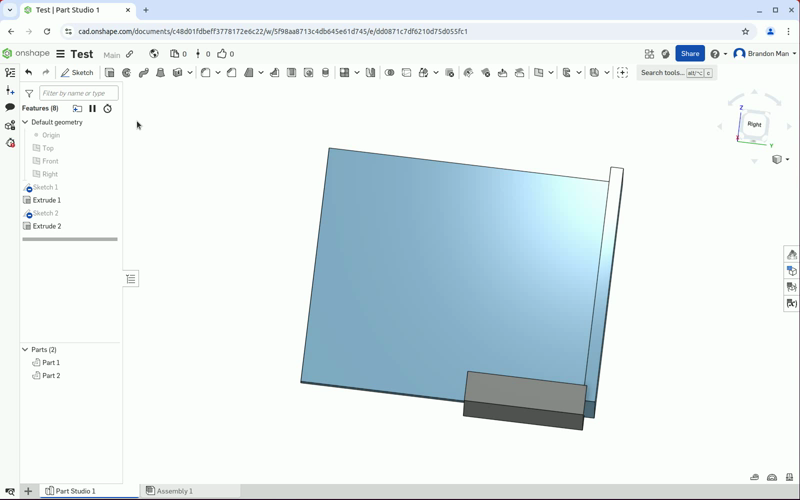
key(right, 3)
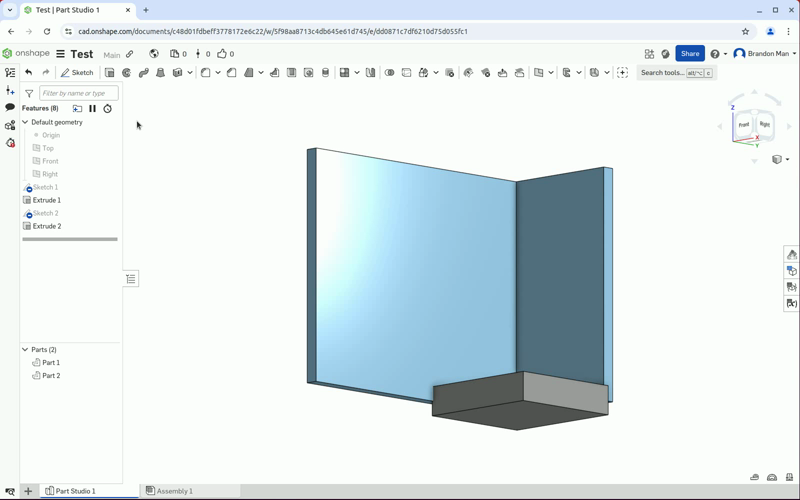
key(down, 3)
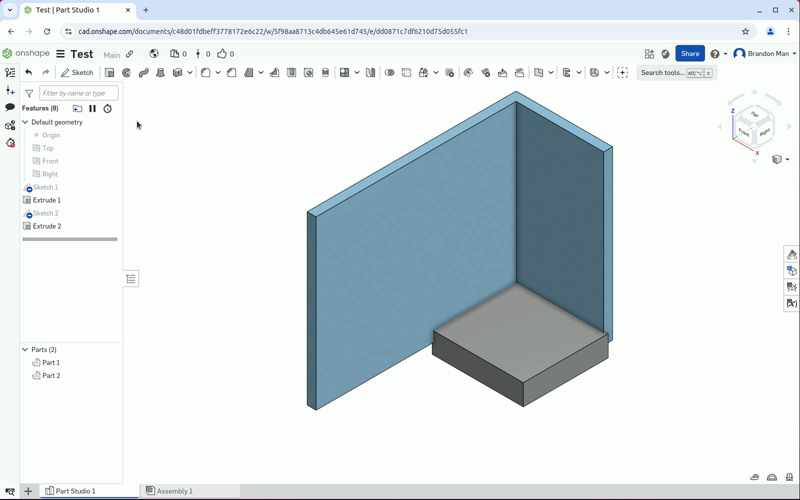
mouse_move(73, 189)
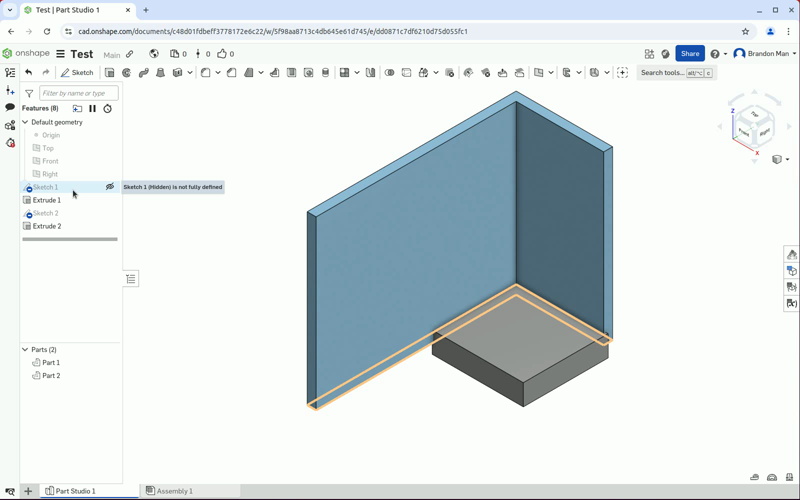
click(73, 189)